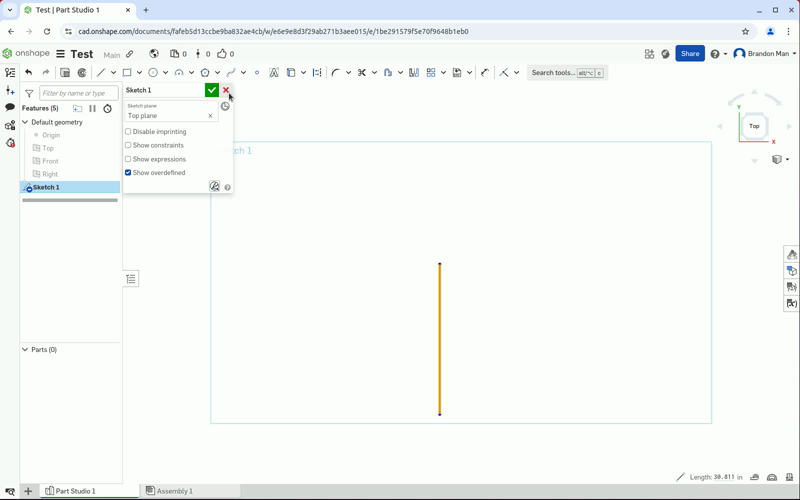
key(shift+h)
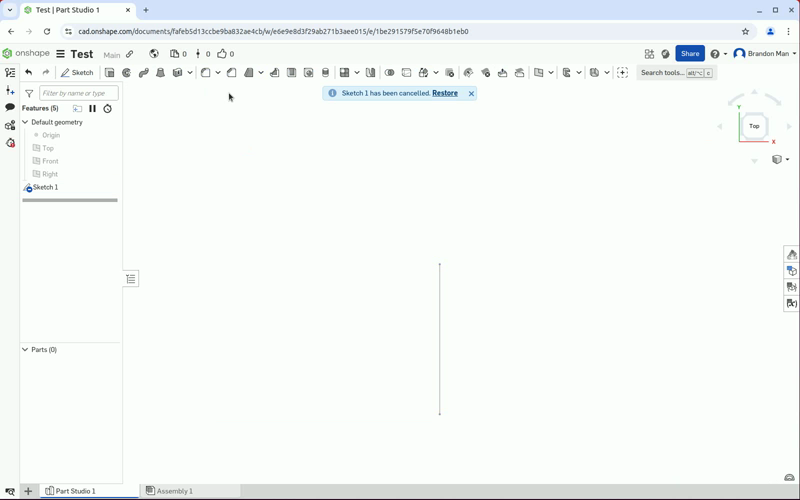
key(shift+s)
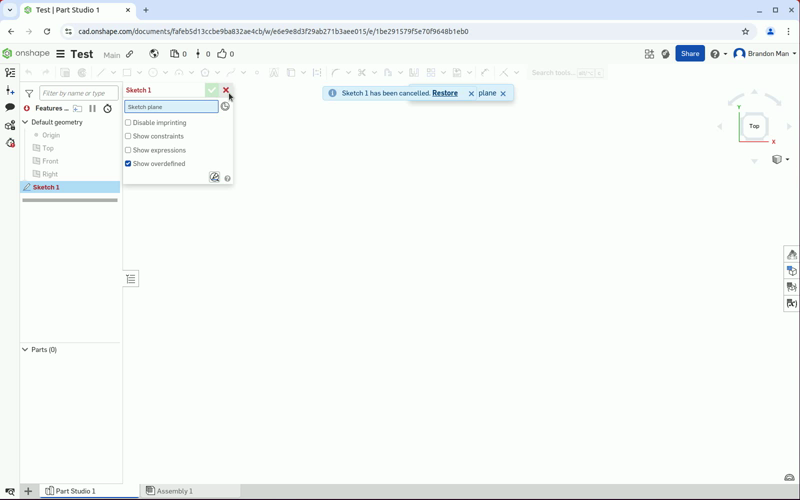
mouse_move(73, 150)
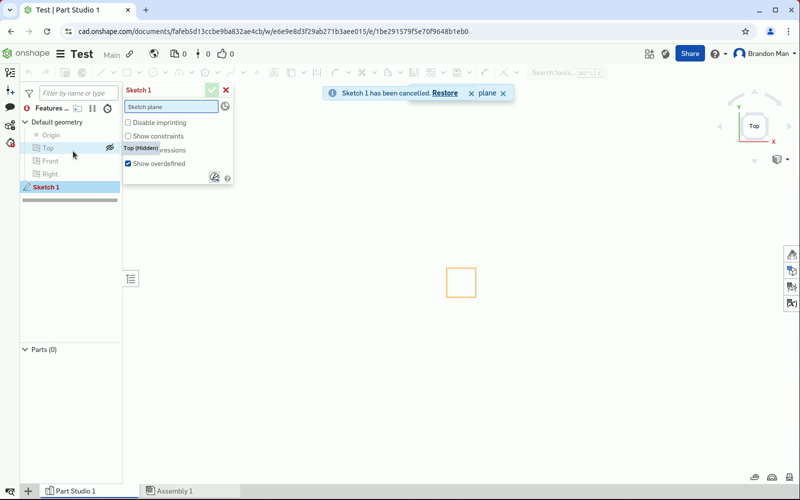
click(73, 150)
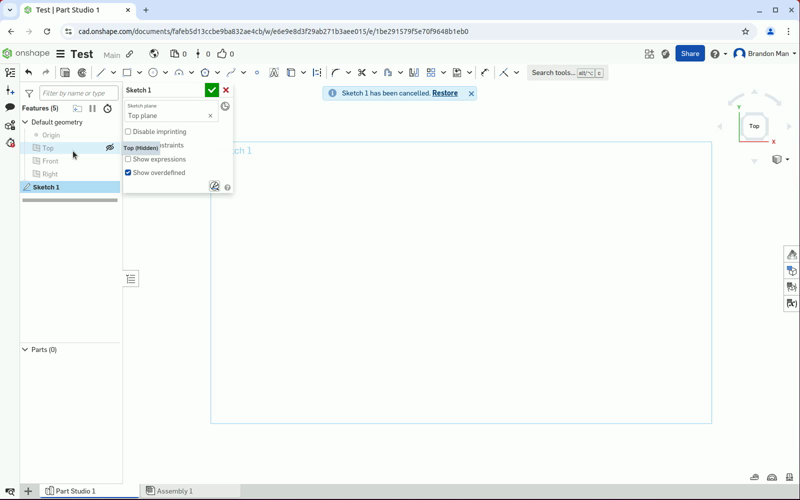
mouse_move(73, 352)
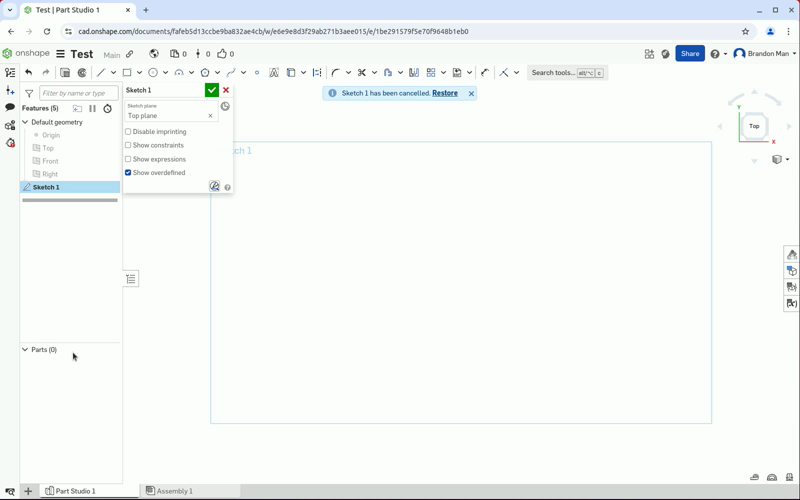
key(y)
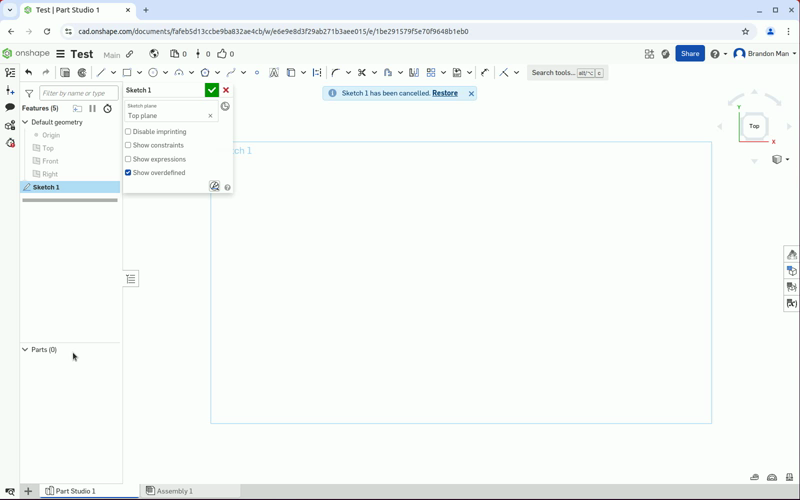
key(l)
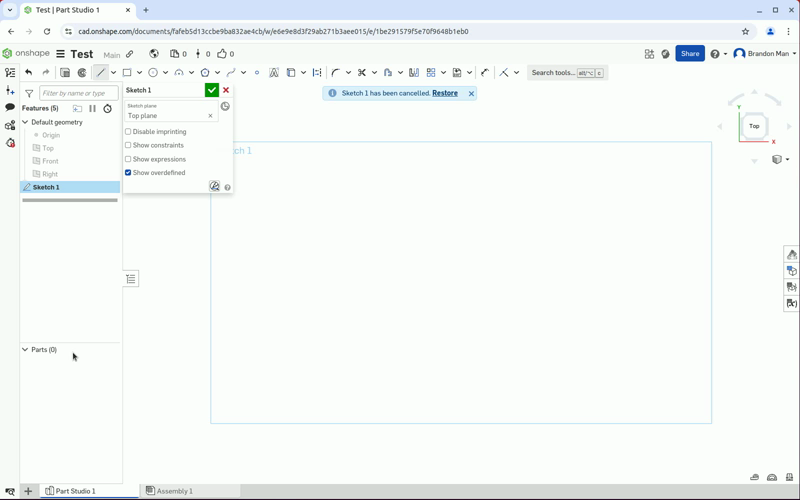
key_down(shift)
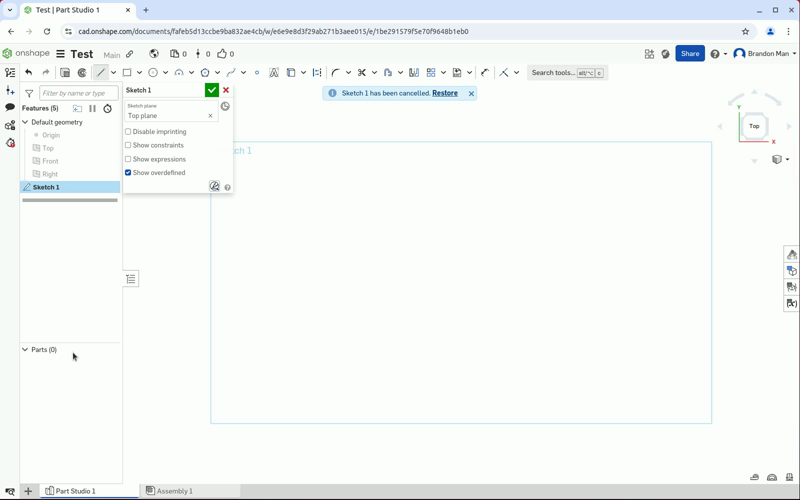
mouse_move(460, 282)
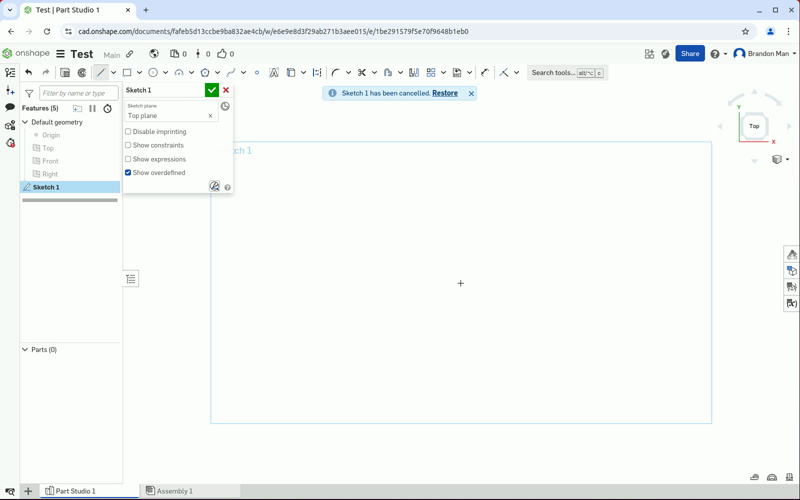
click(460, 282)
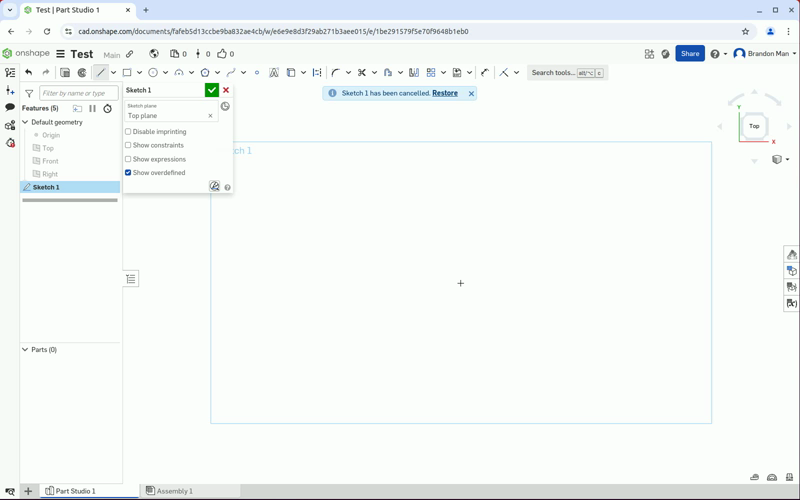
key_up(shift)
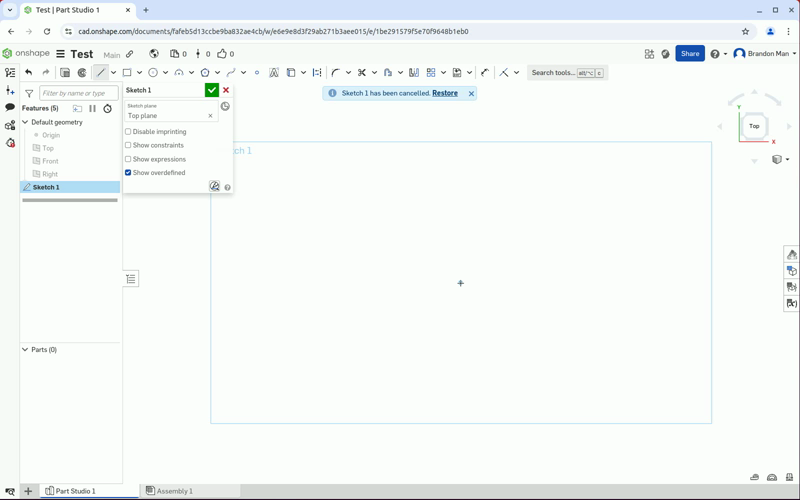
key_down(shift)
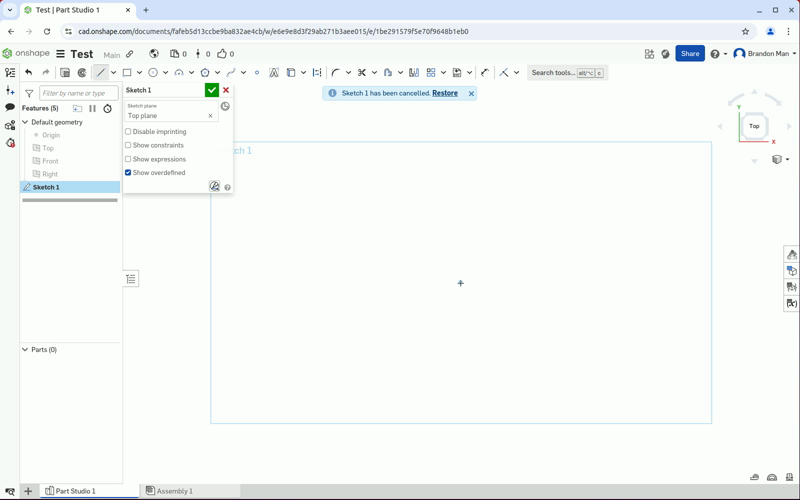
mouse_move(535, 282)
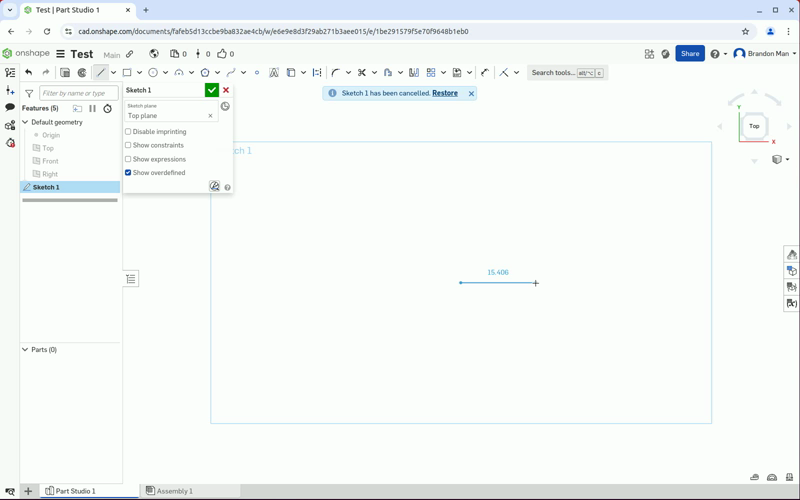
click(535, 282)
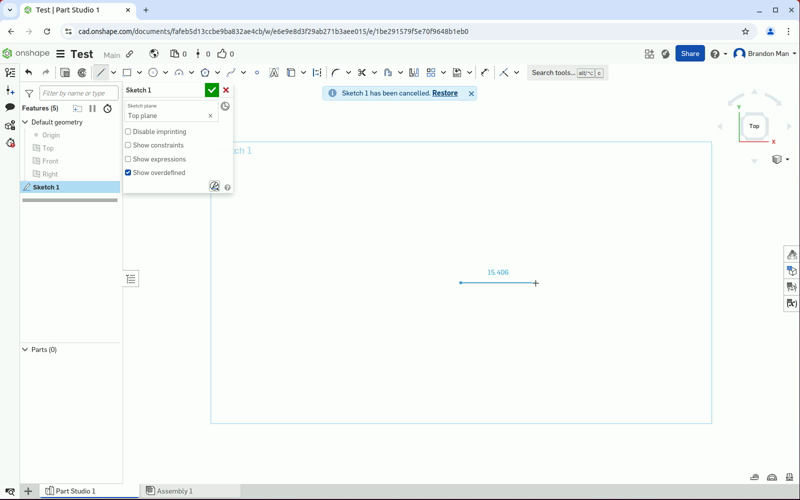
key_up(shift)
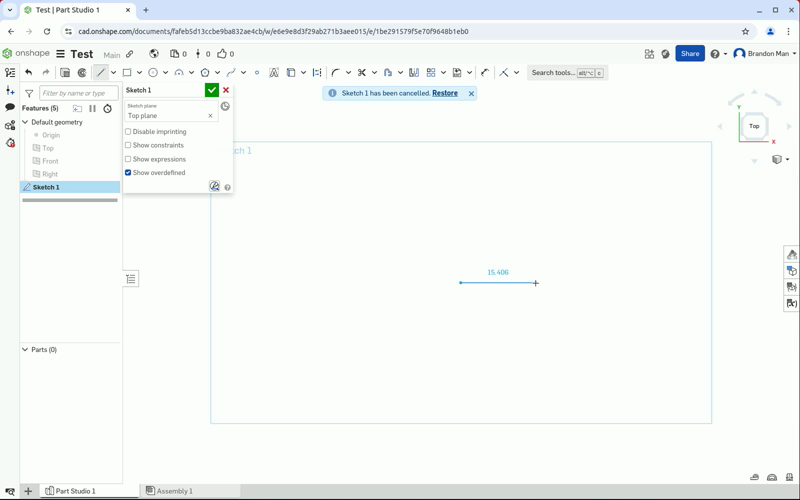
key_down(shift)
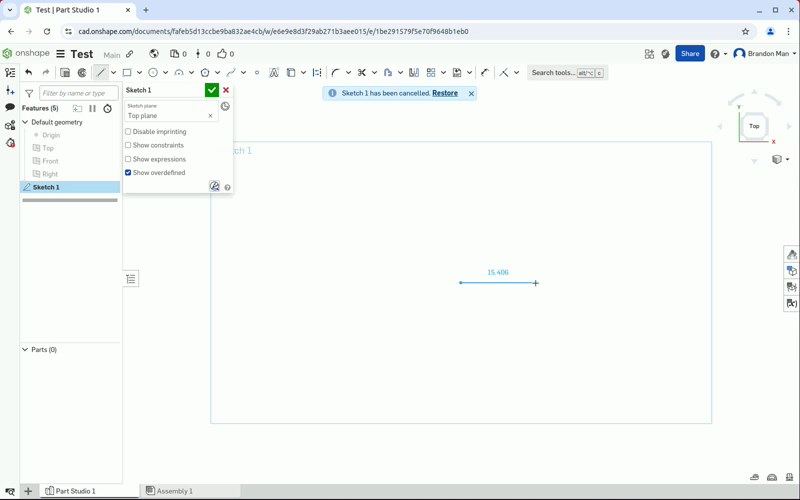
mouse_move(535, 170)
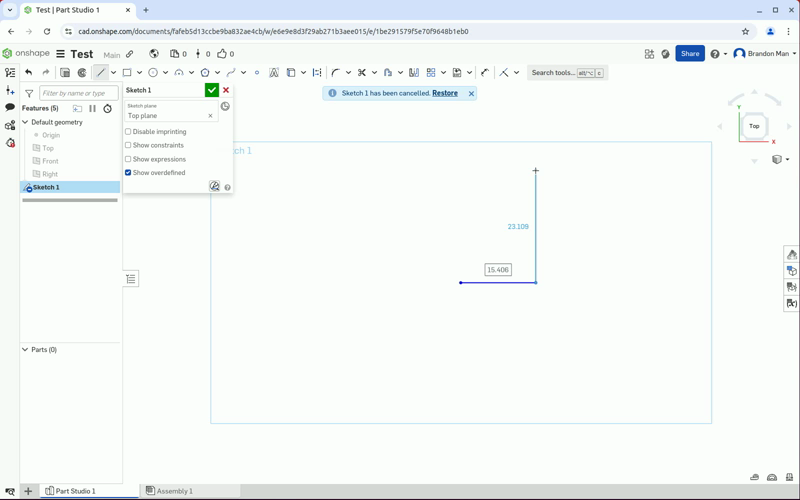
click(535, 170)
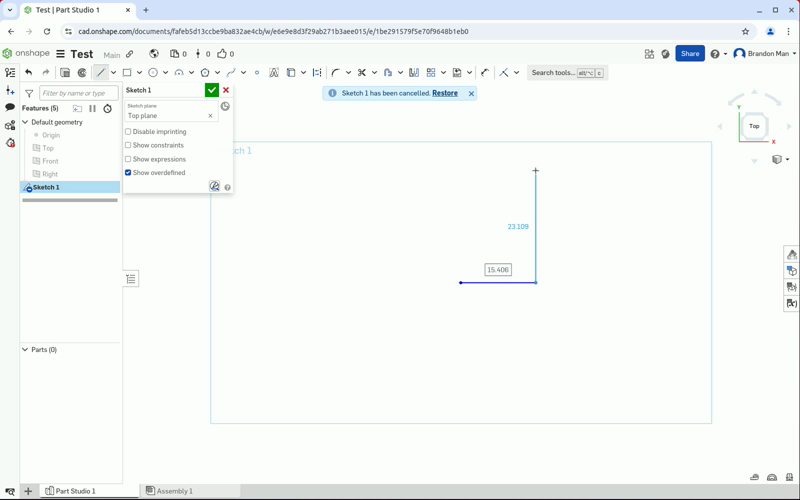
key_up(shift)
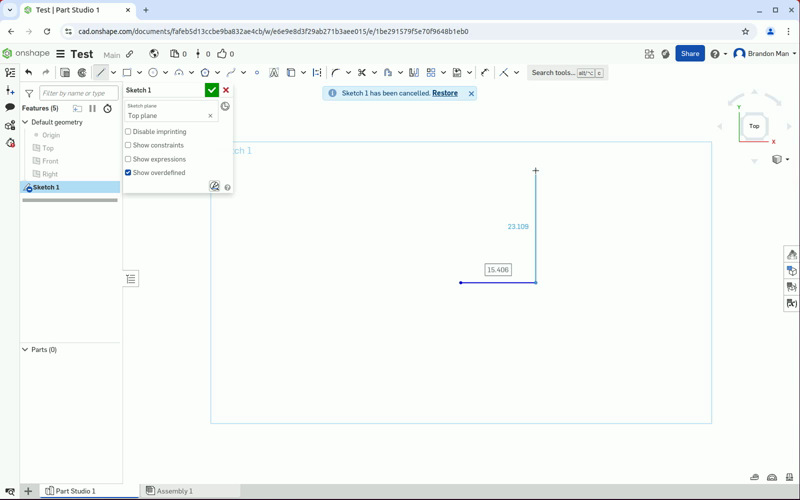
key_down(shift)
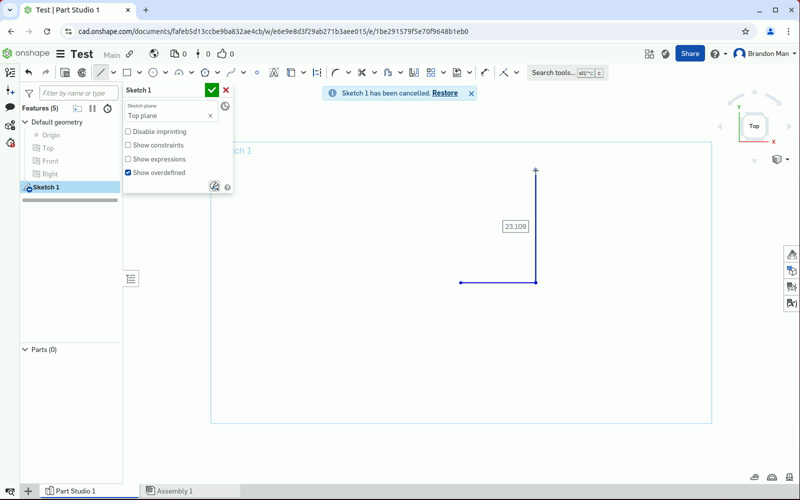
mouse_move(460, 170)
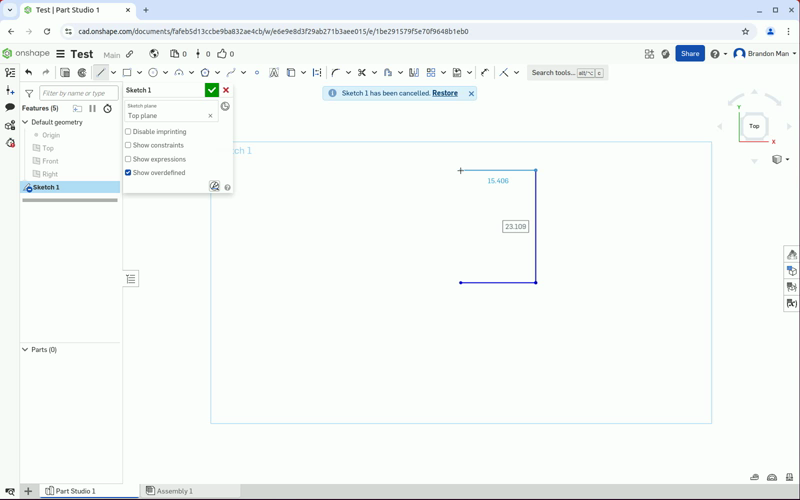
click(460, 170)
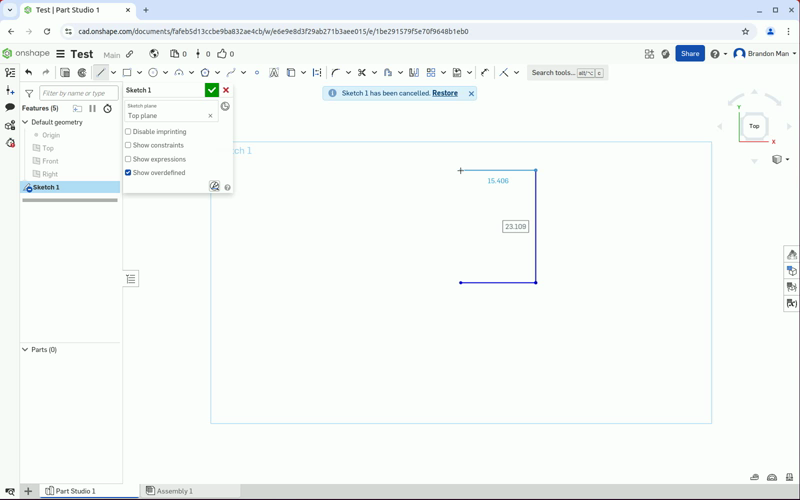
key_up(shift)
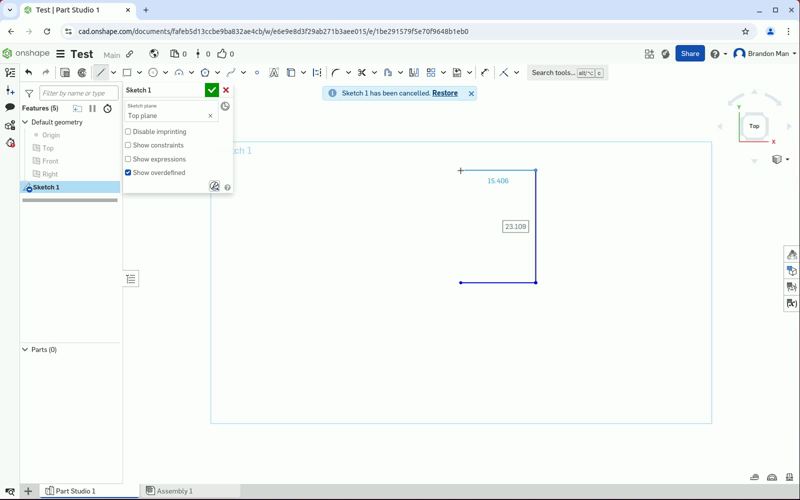
key_down(shift)
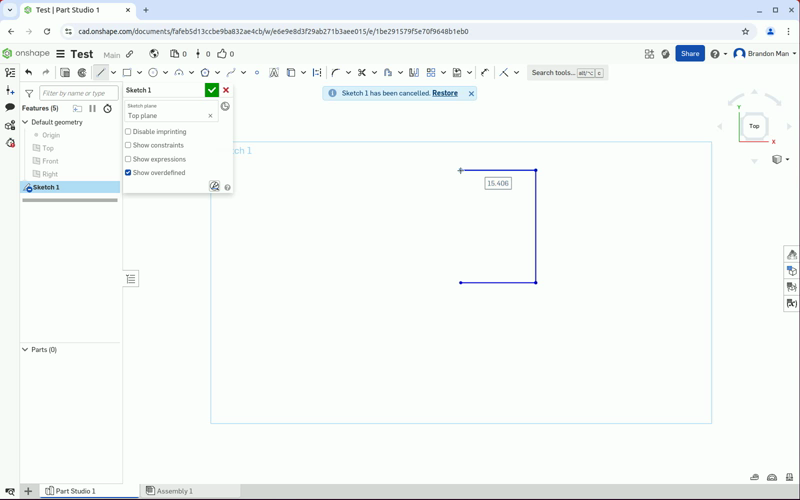
mouse_move(460, 282)
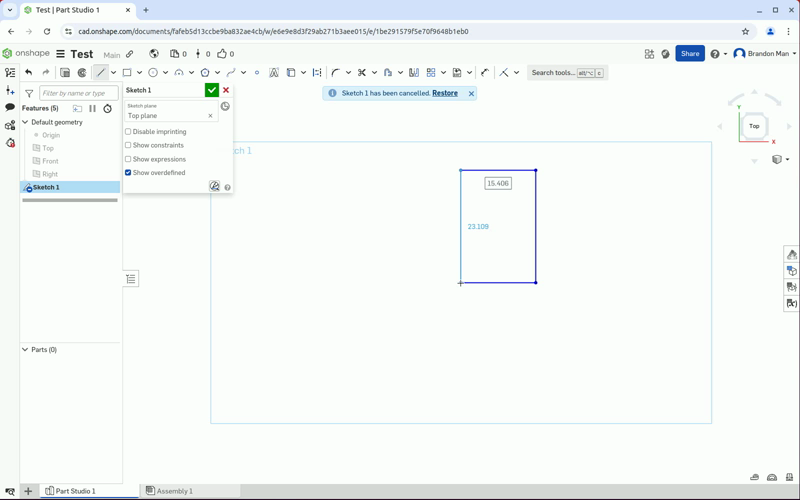
key_up(shift)
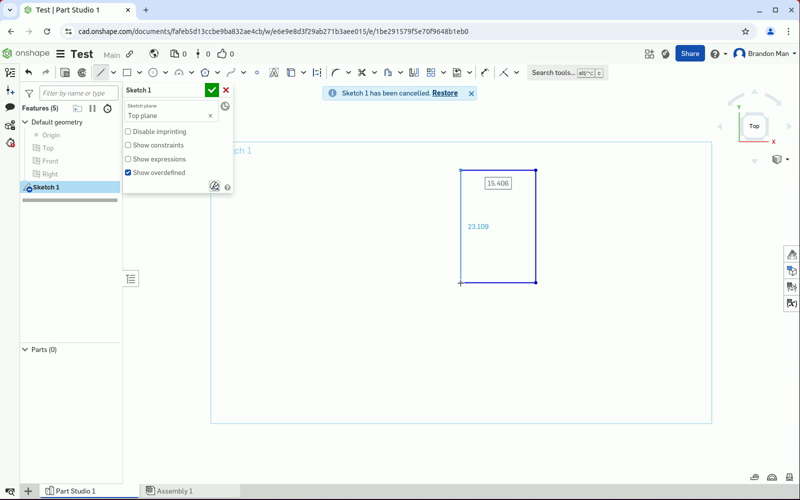
click(460, 282)
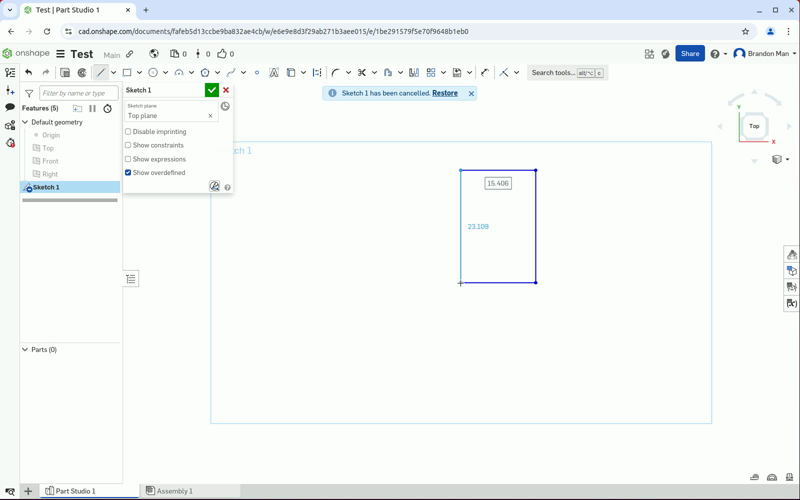
key(esc)
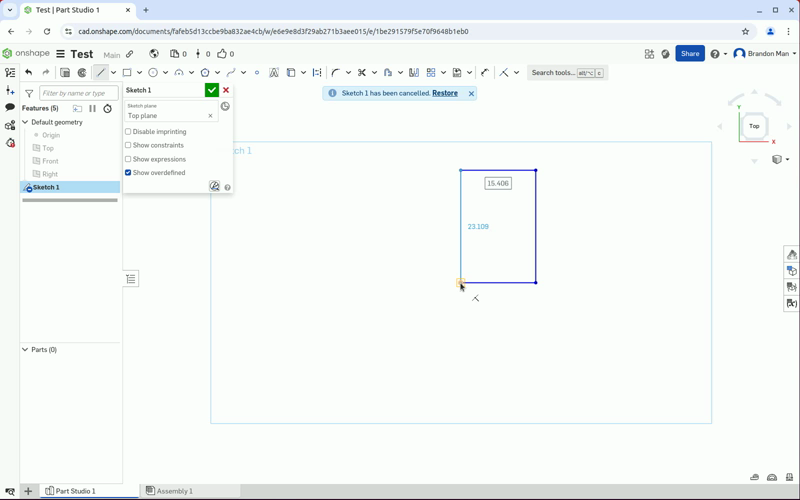
mouse_move(528, 217)
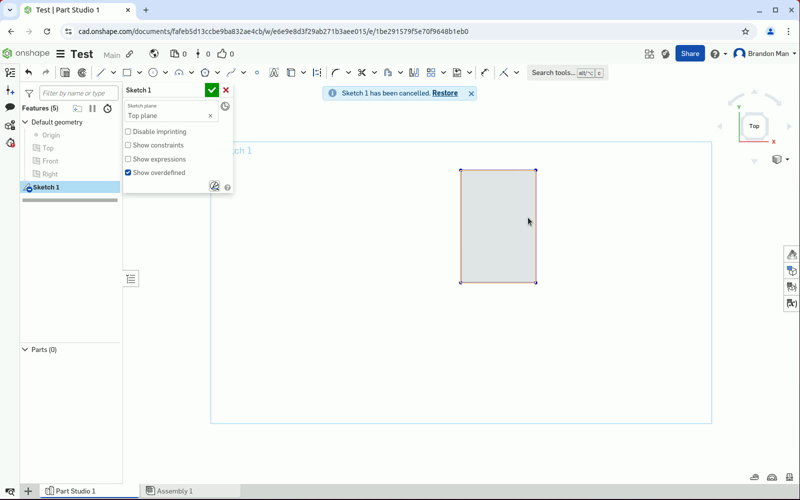
click(528, 217)
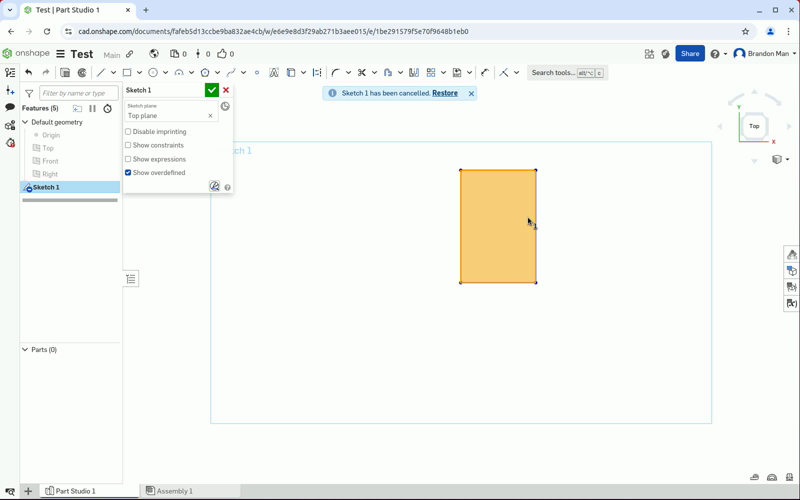
mouse_move(73, 352)
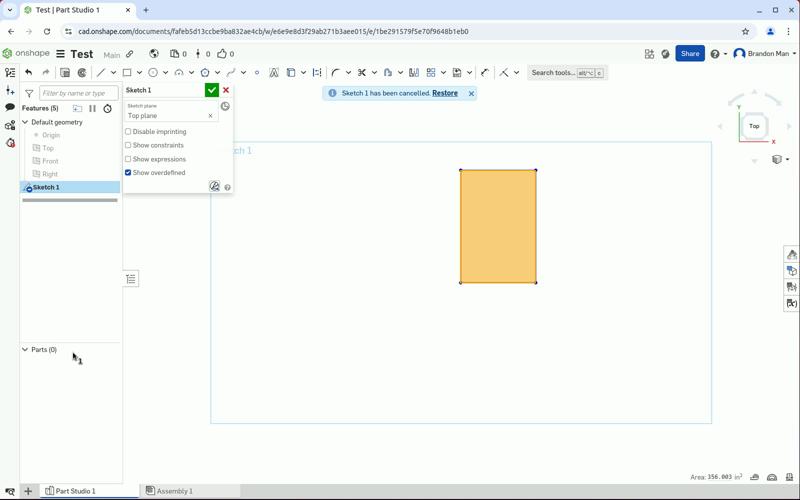
key(shift+y)
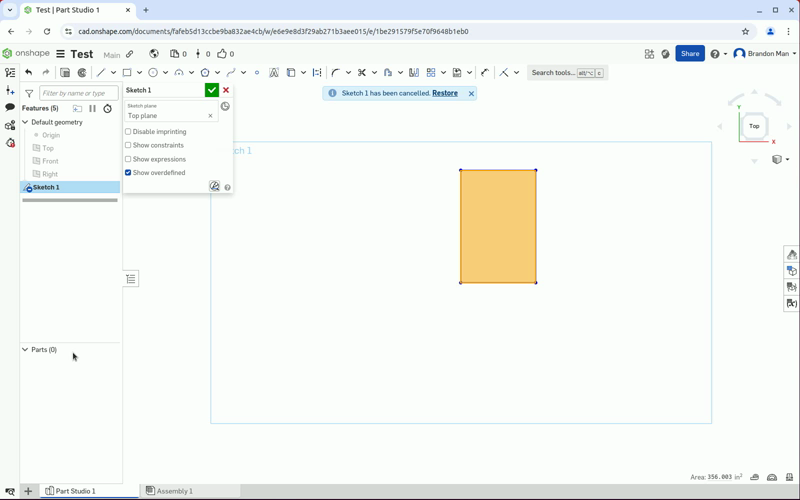
key(shift+e)
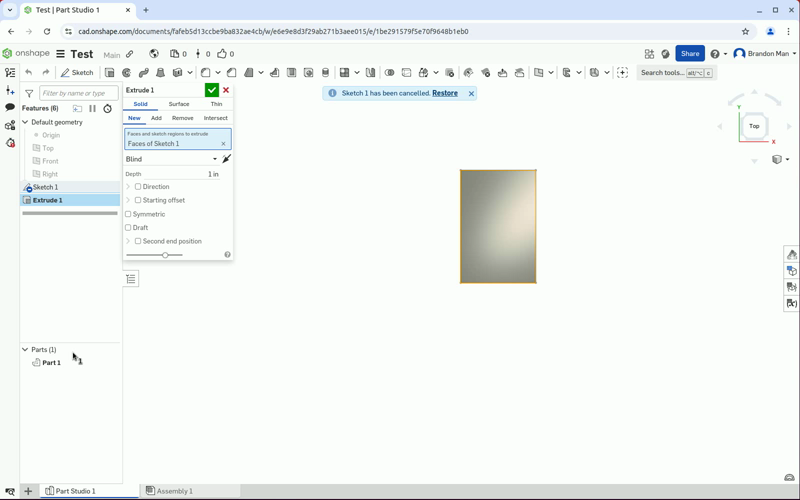
mouse_move(143, 106)
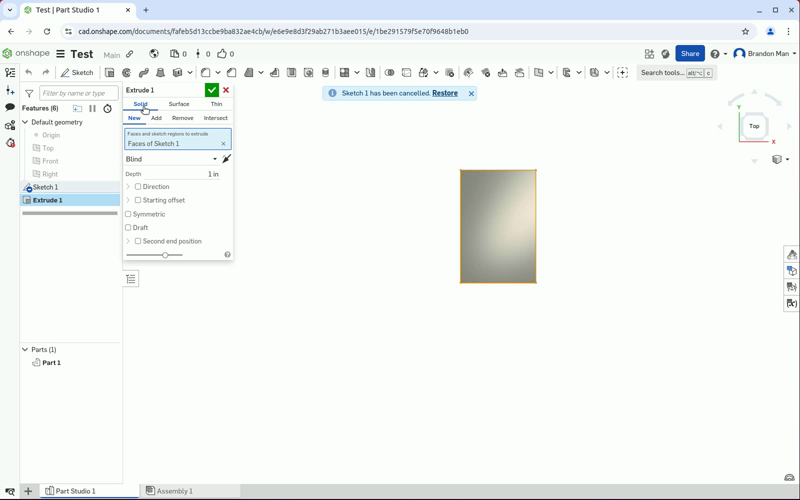
click(143, 106)
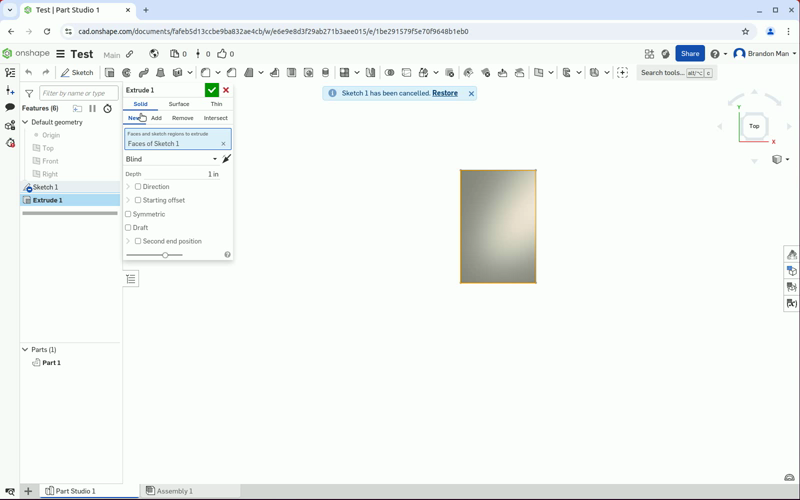
mouse_move(137, 120)
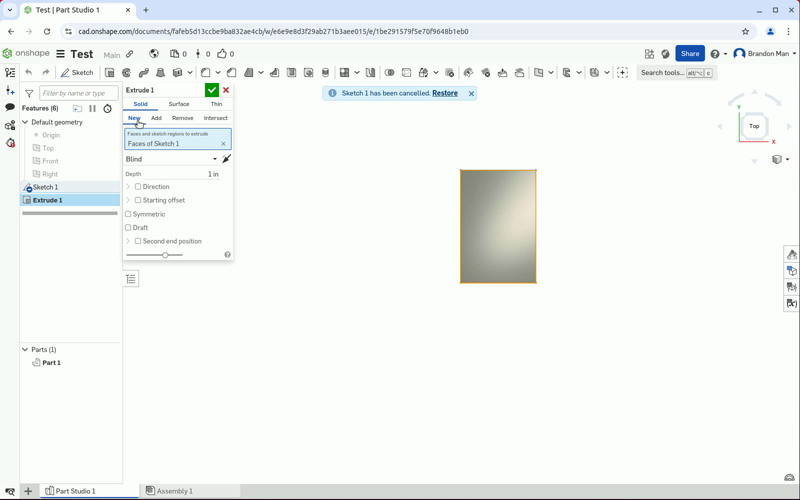
click(137, 120)
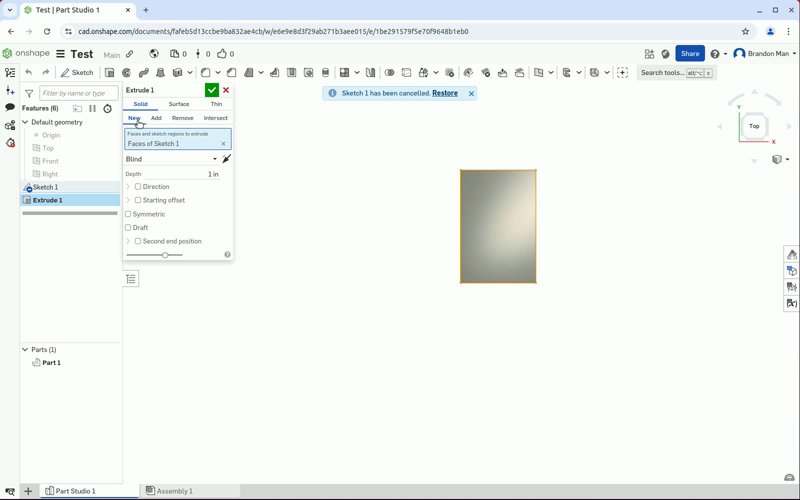
key(tab, 4)
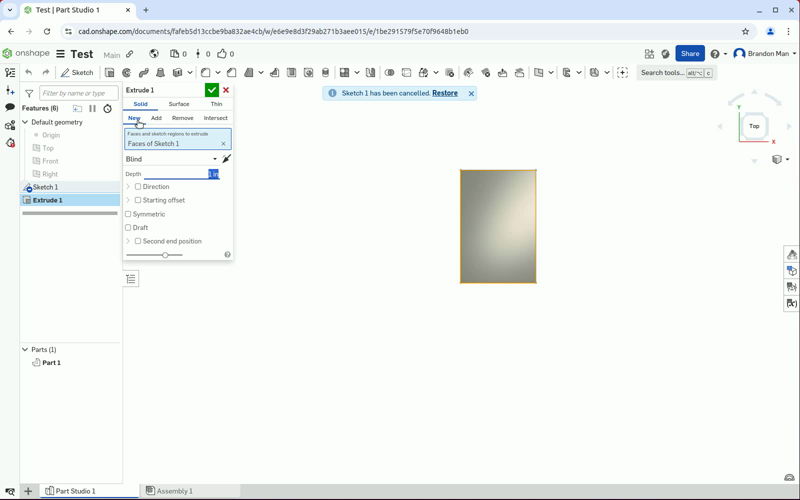
text(9.147)
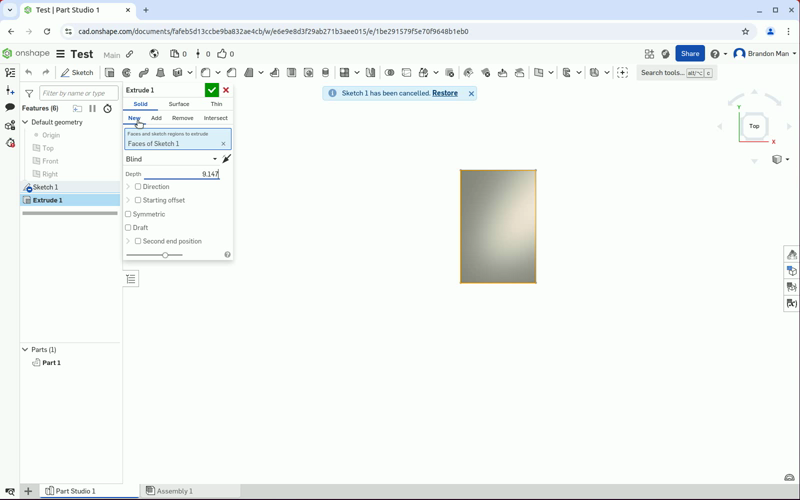
key(enter)
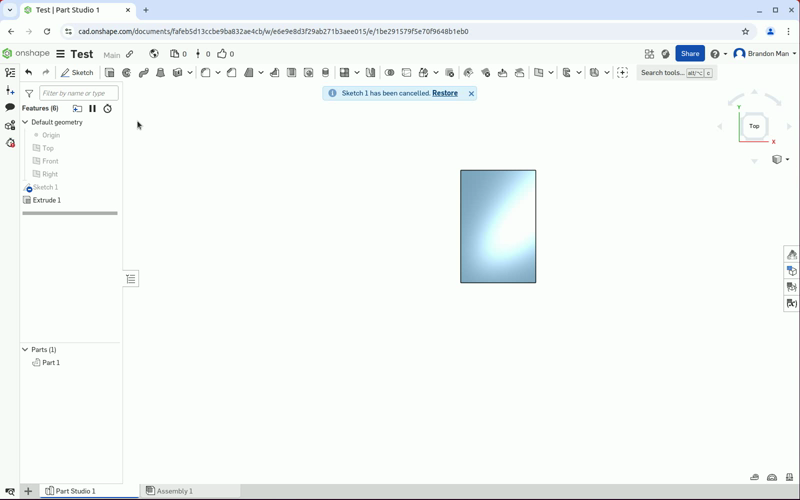
key(shift+h)
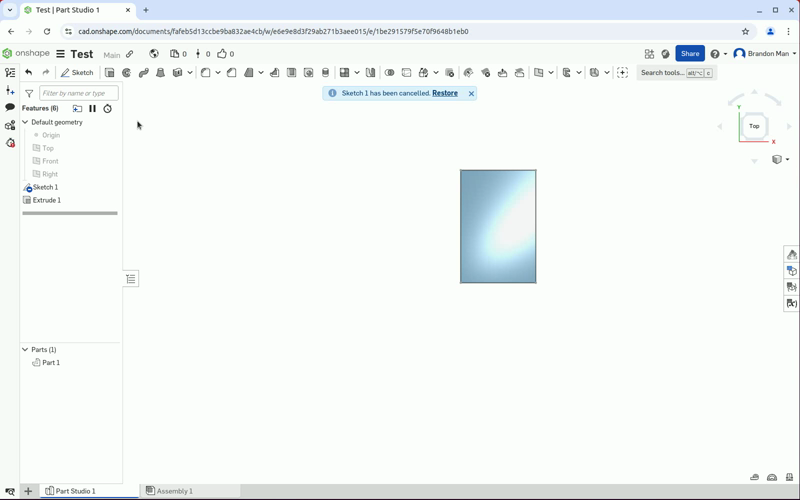
key(shift+h)
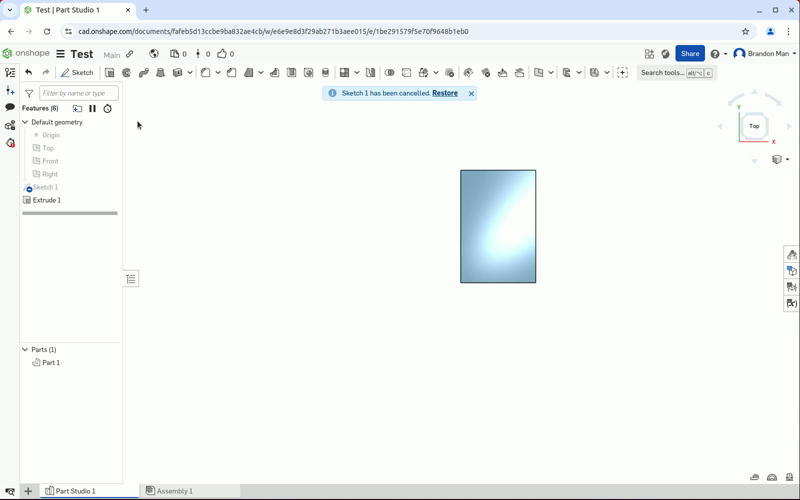
mouse_move(73, 189)
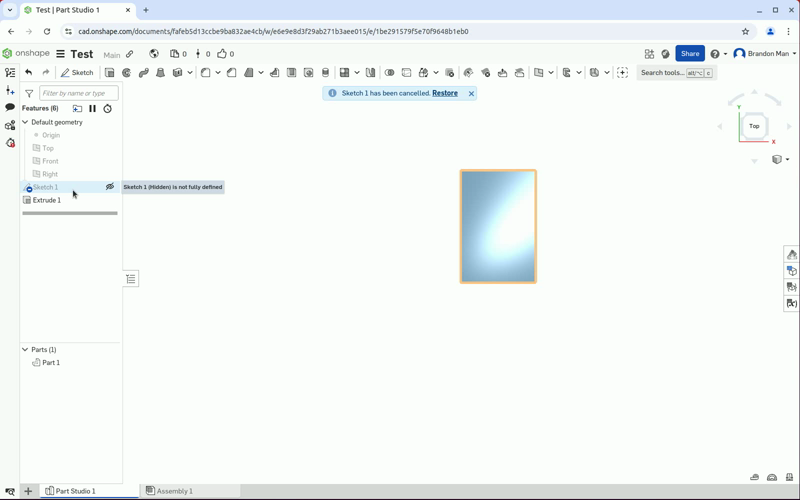
click(73, 189)
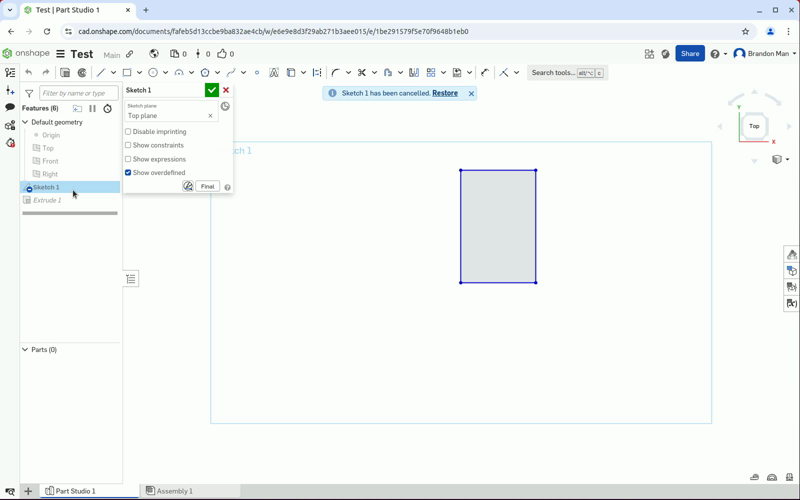
mouse_move(229, 92)
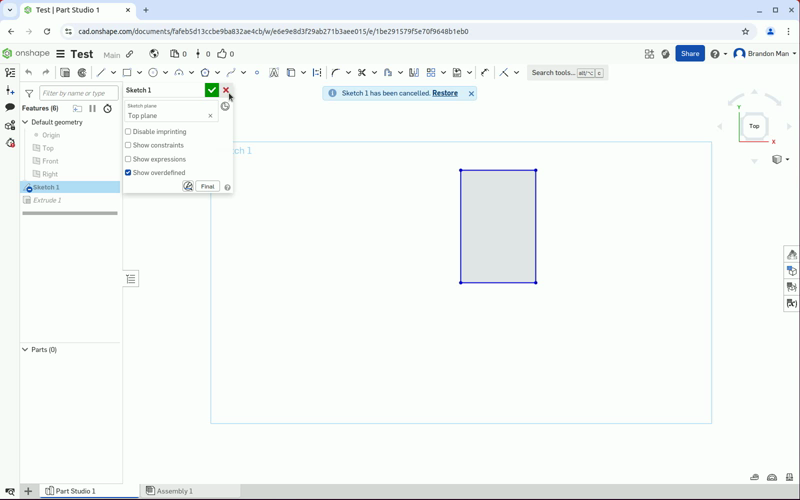
click(229, 92)
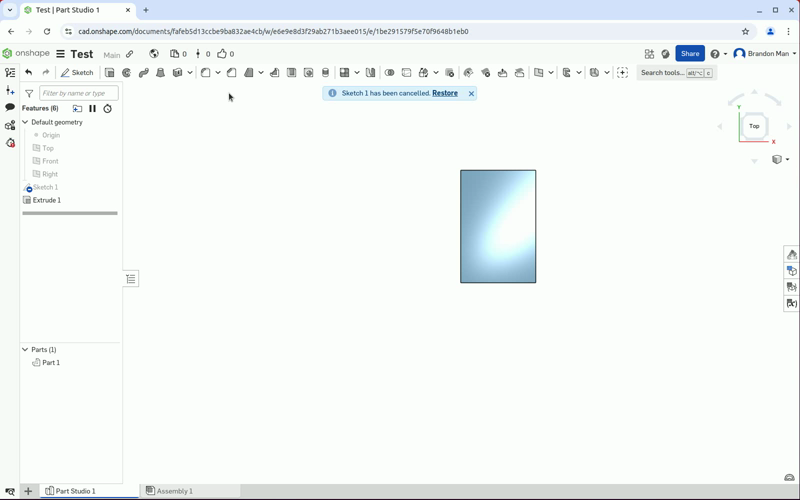
mouse_move(541, 75)
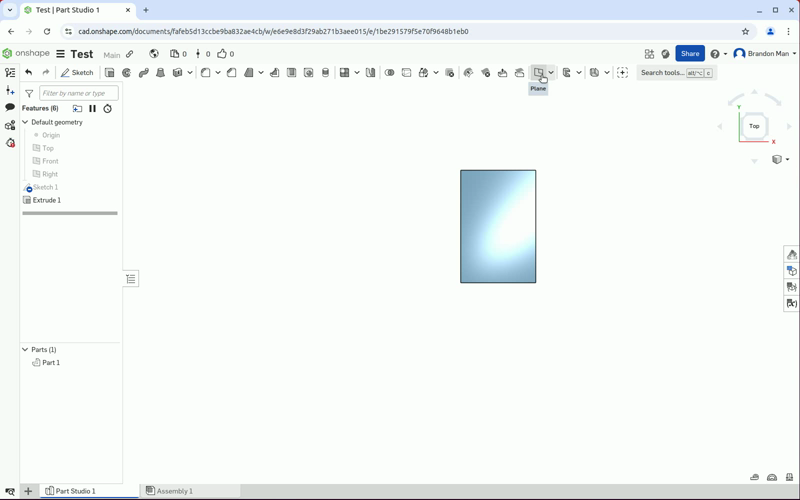
click(541, 75)
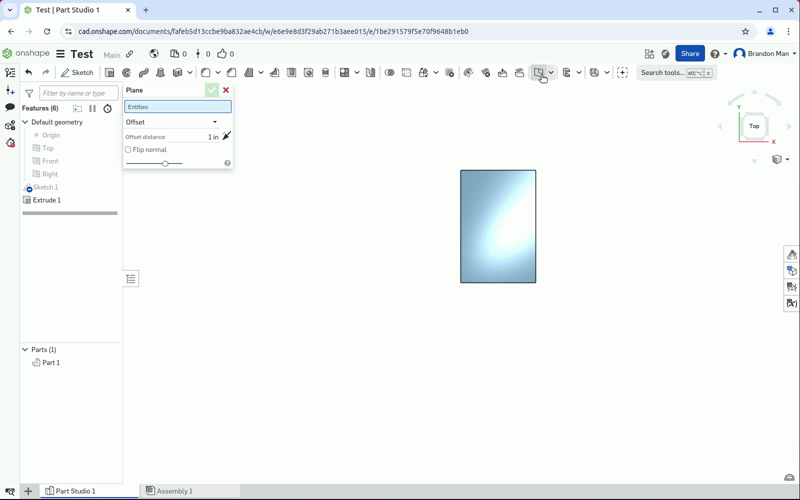
mouse_move(73, 150)
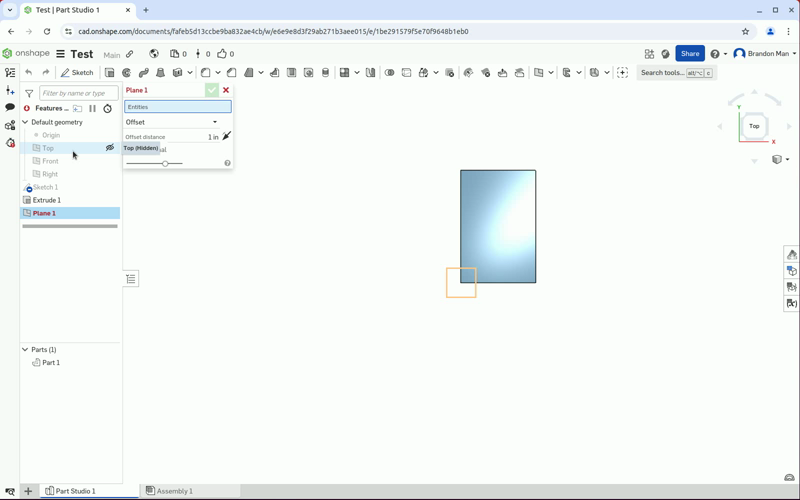
click(73, 150)
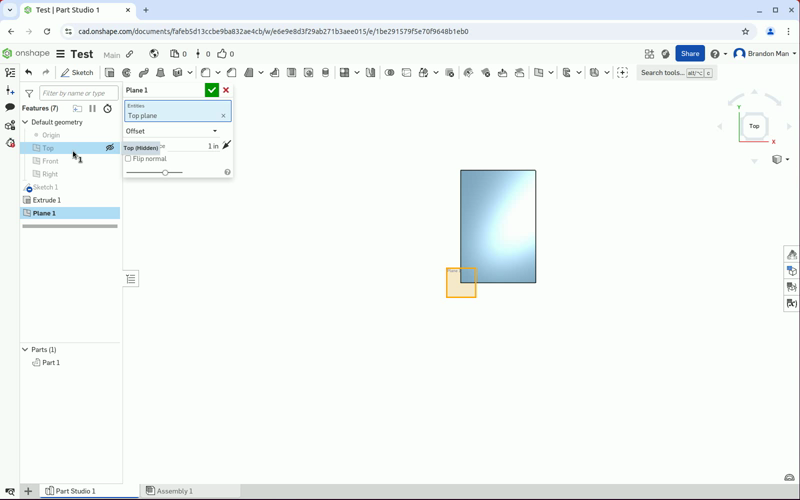
key(tab, 2)
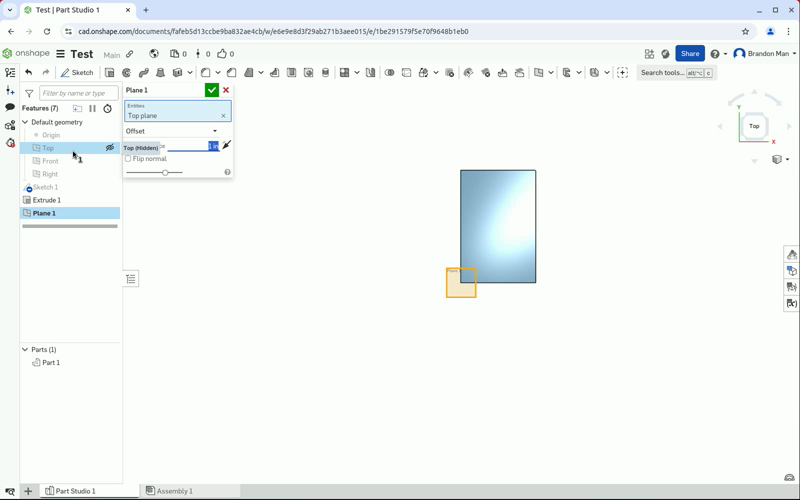
text(9.151)
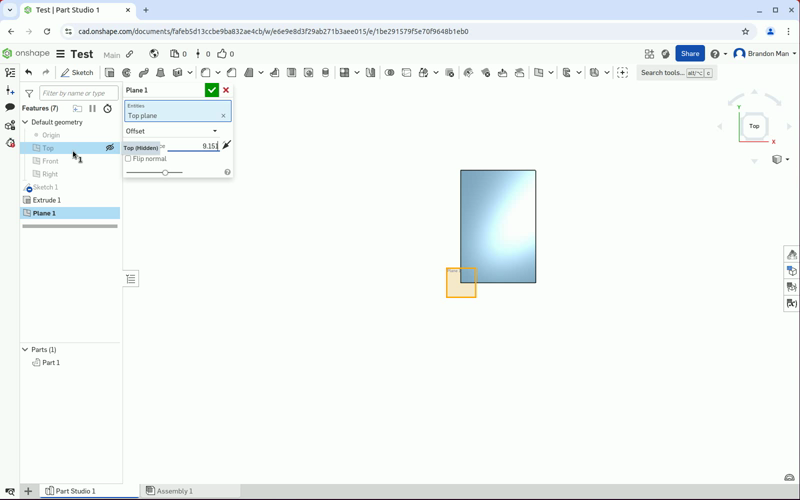
key(enter, 2)
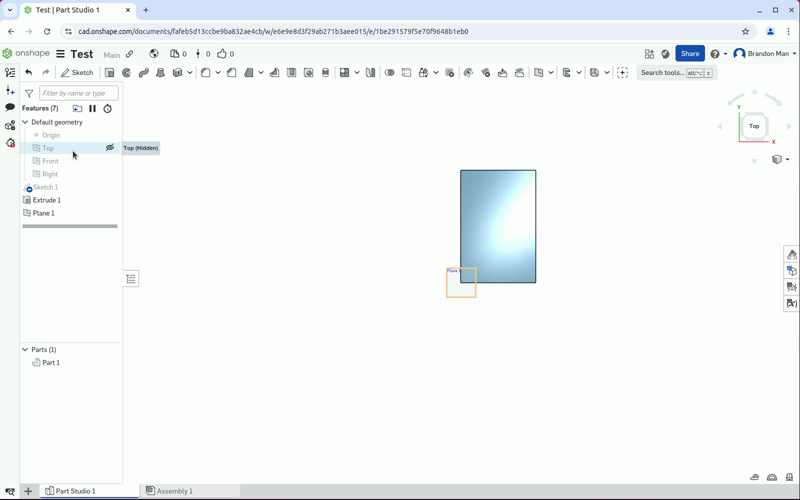
key(shift+s)
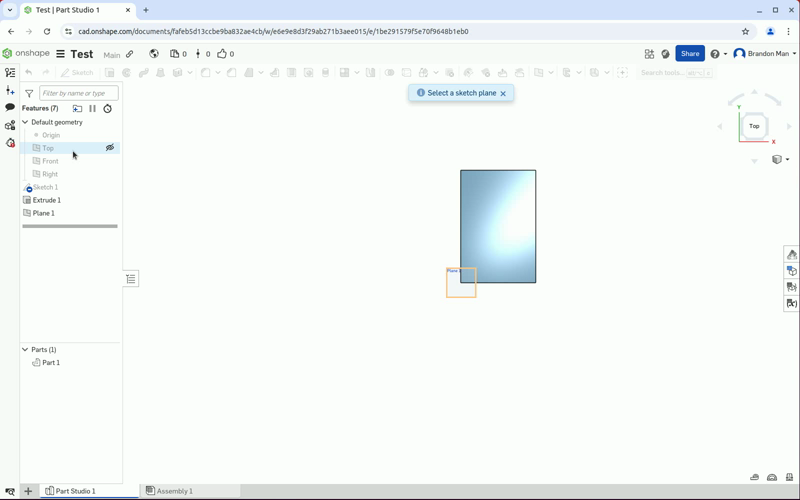
mouse_move(73, 215)
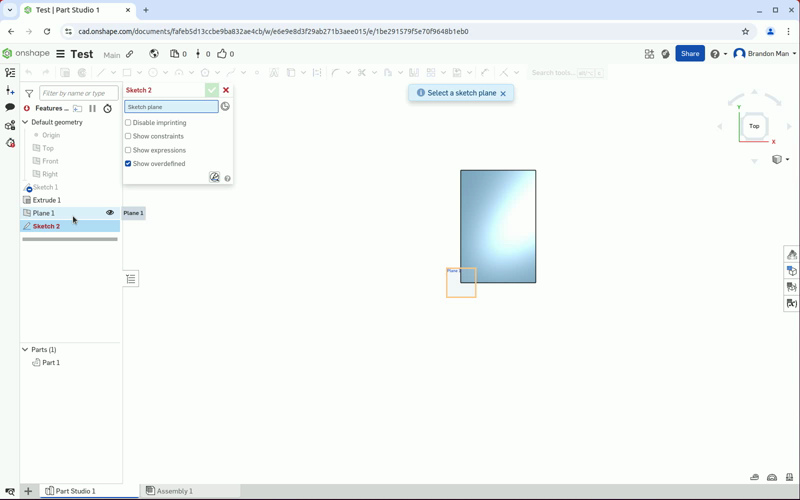
click(73, 215)
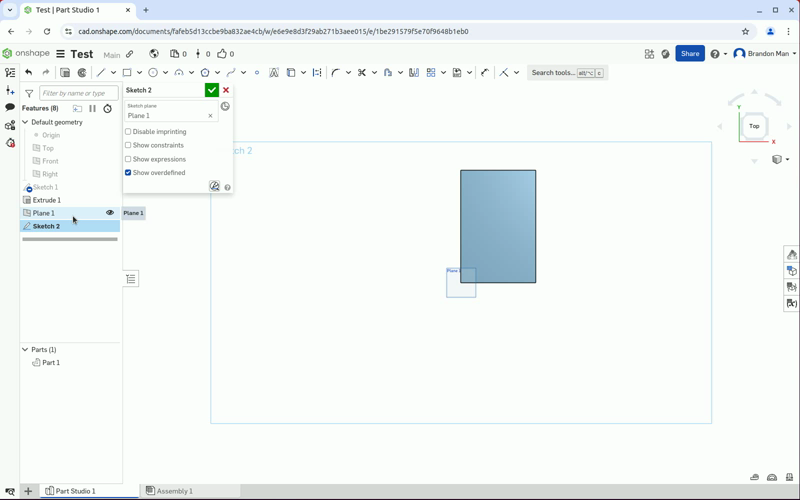
mouse_move(73, 352)
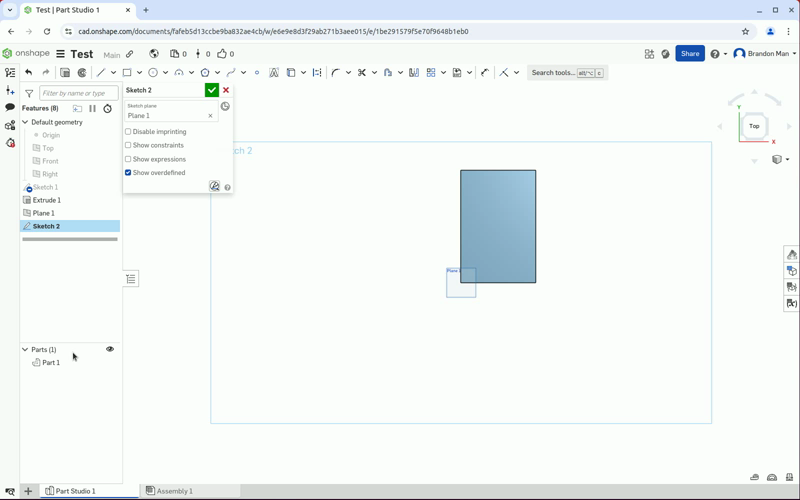
key(y)
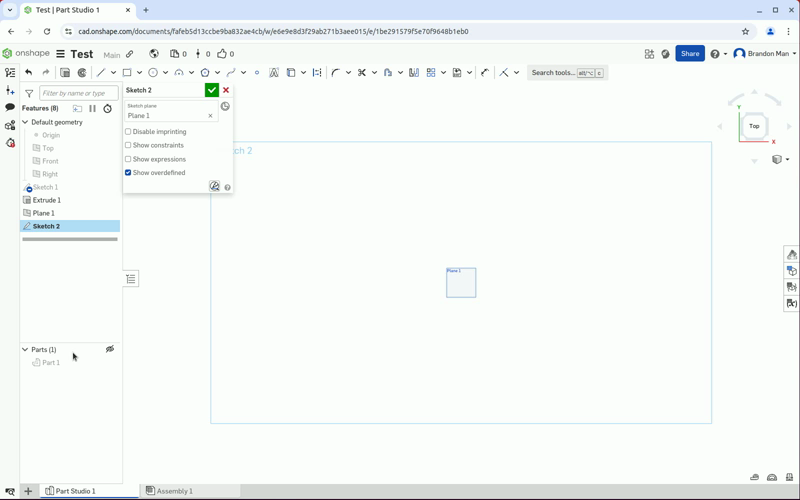
key(l)
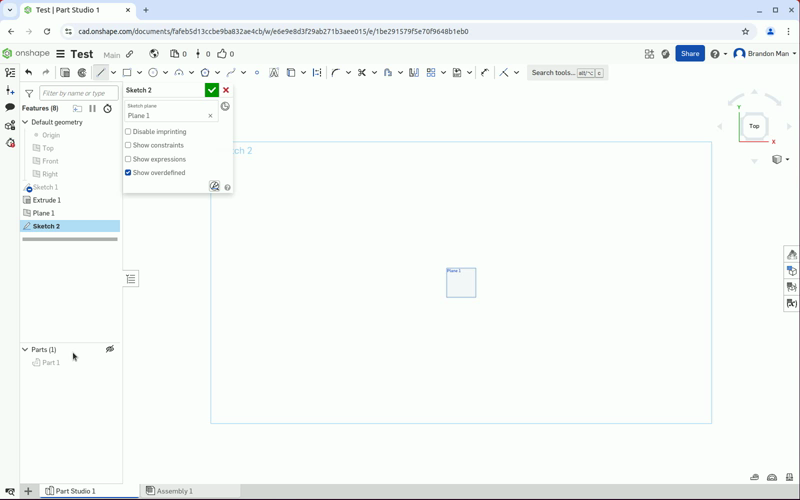
key_down(shift)
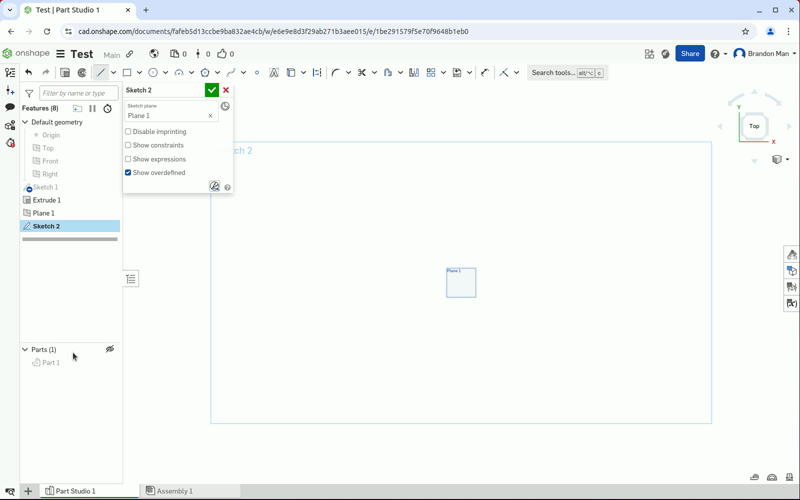
mouse_move(460, 282)
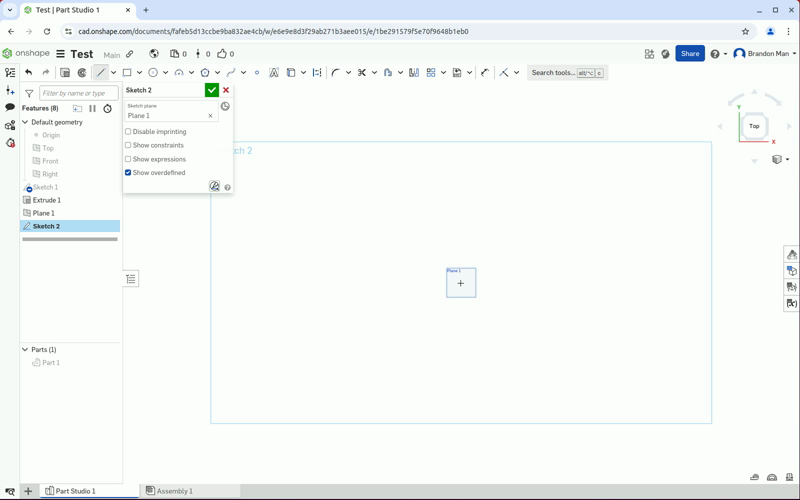
click(460, 282)
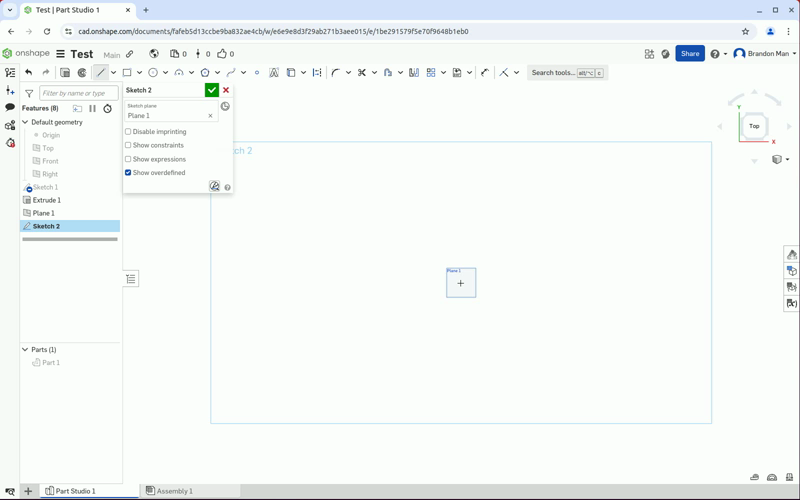
key_up(shift)
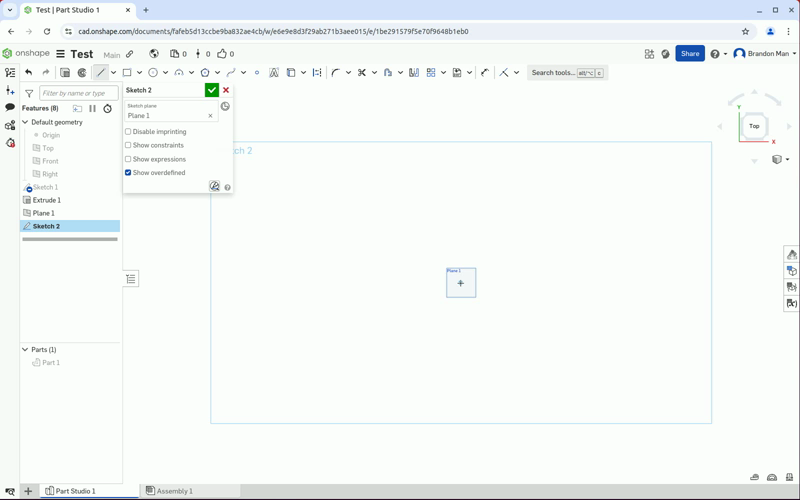
key_down(shift)
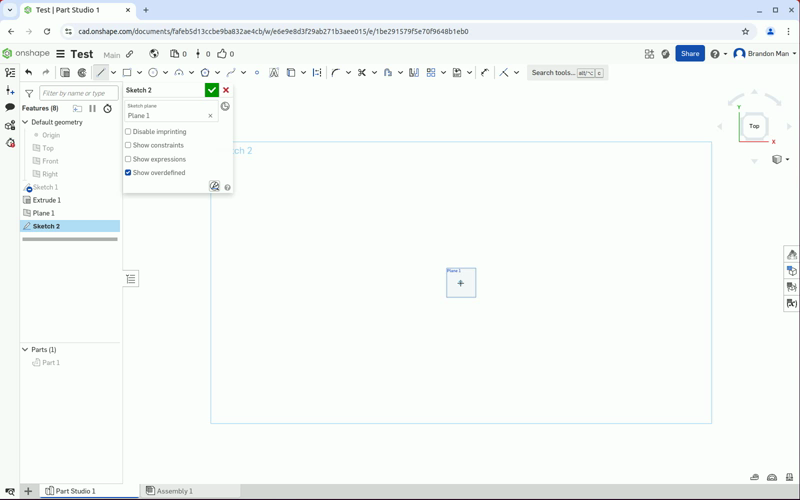
mouse_move(490, 282)
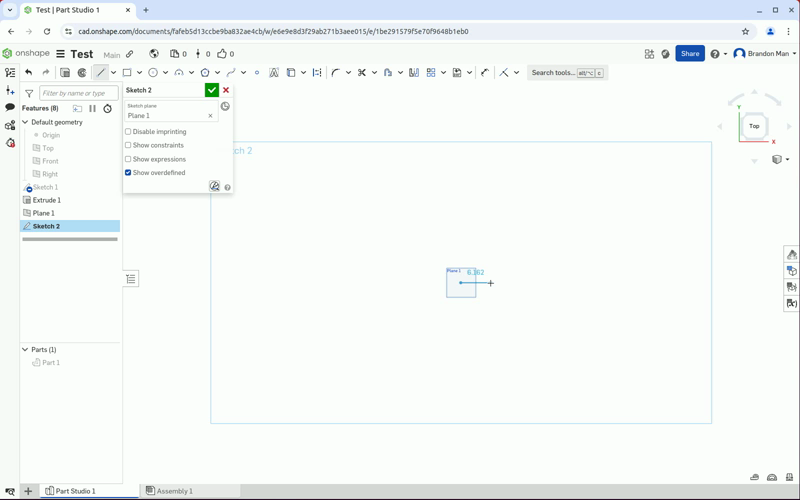
mouse_move(483, 282)
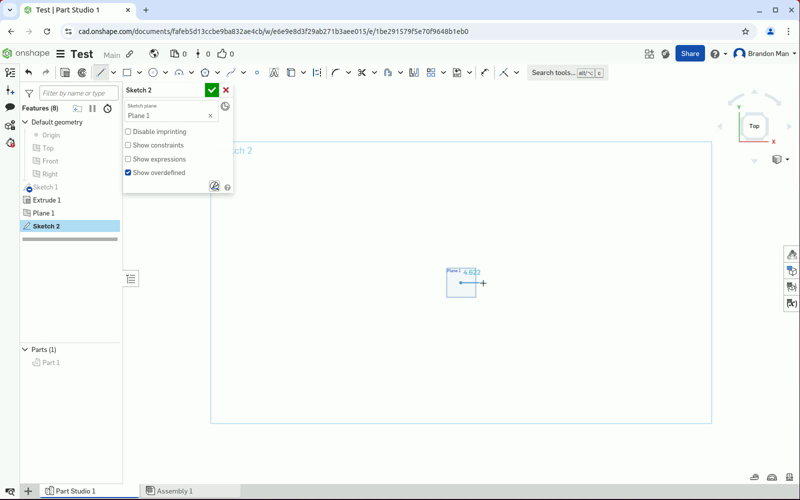
click(483, 282)
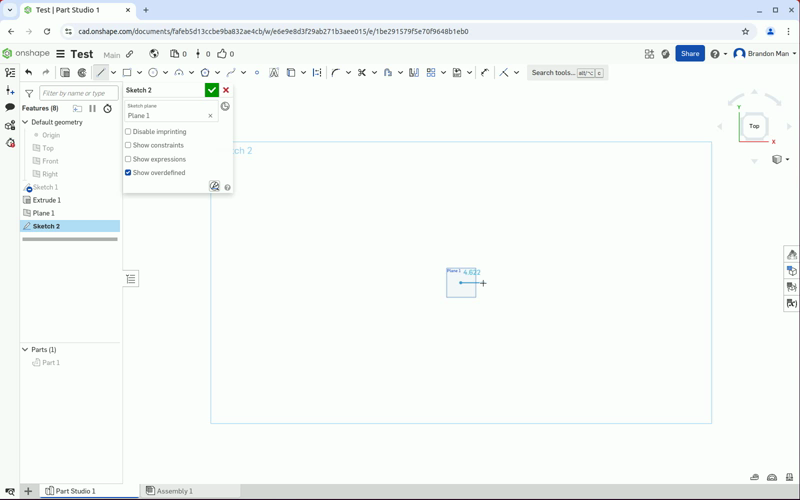
key_up(shift)
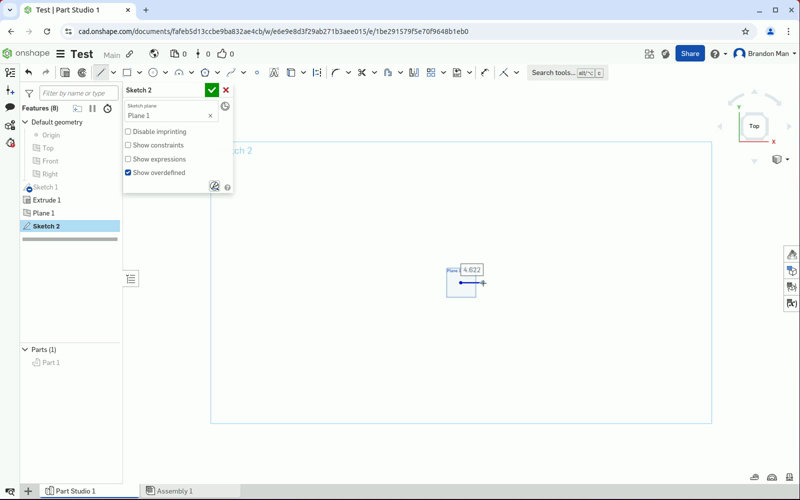
key_down(shift)
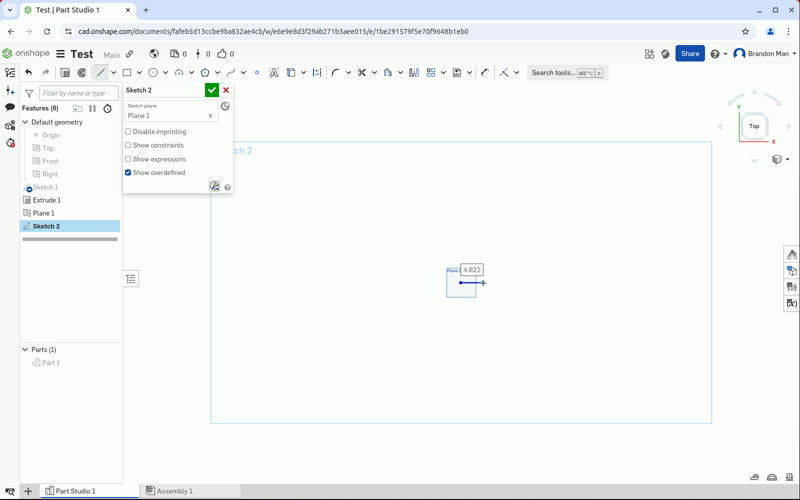
mouse_move(483, 170)
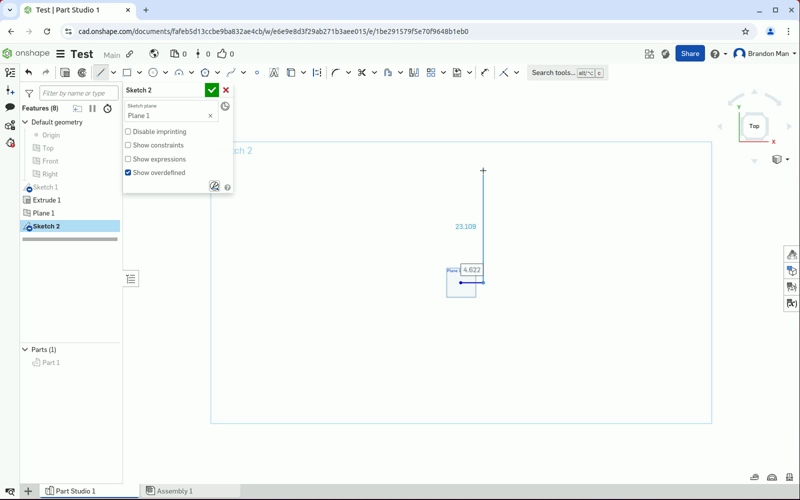
click(483, 170)
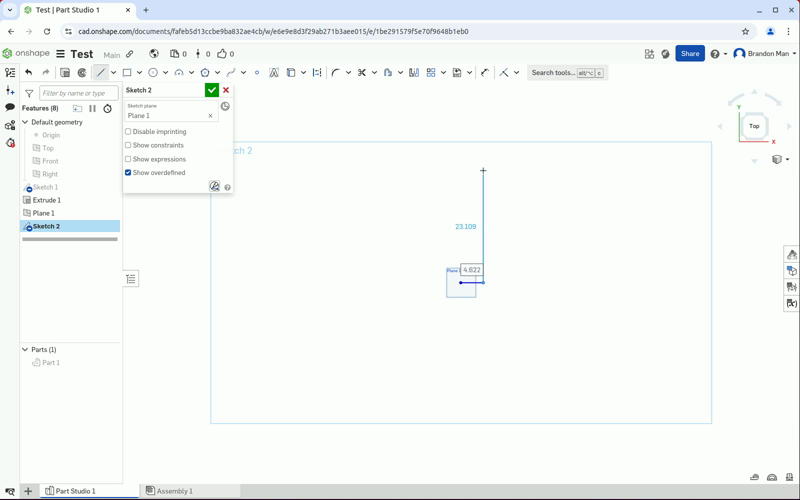
key_up(shift)
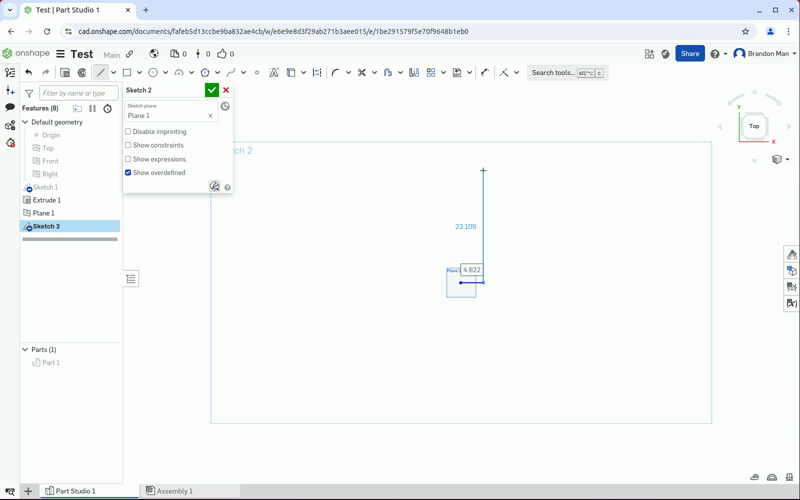
key_down(shift)
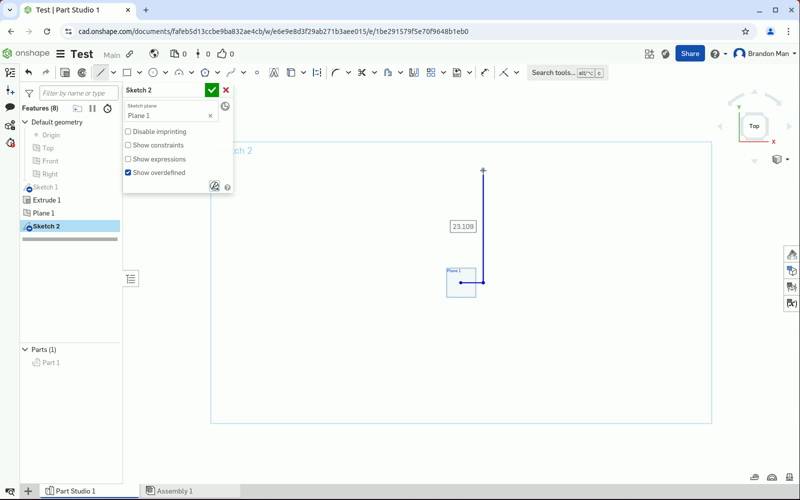
mouse_move(513, 170)
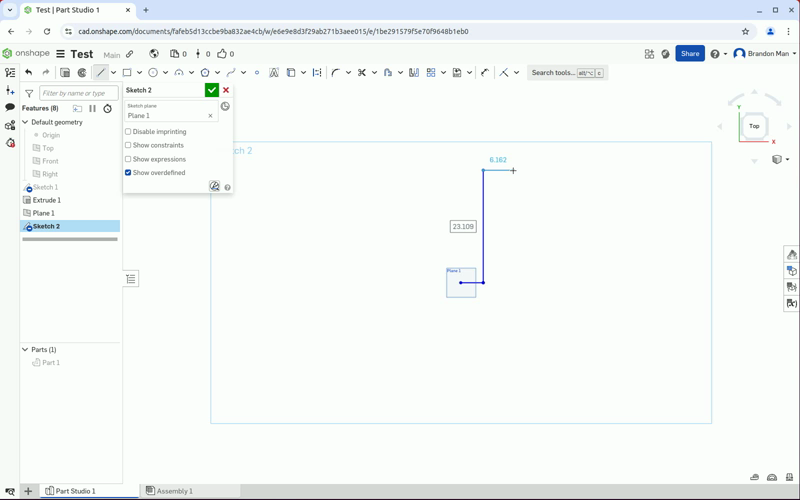
mouse_move(460, 170)
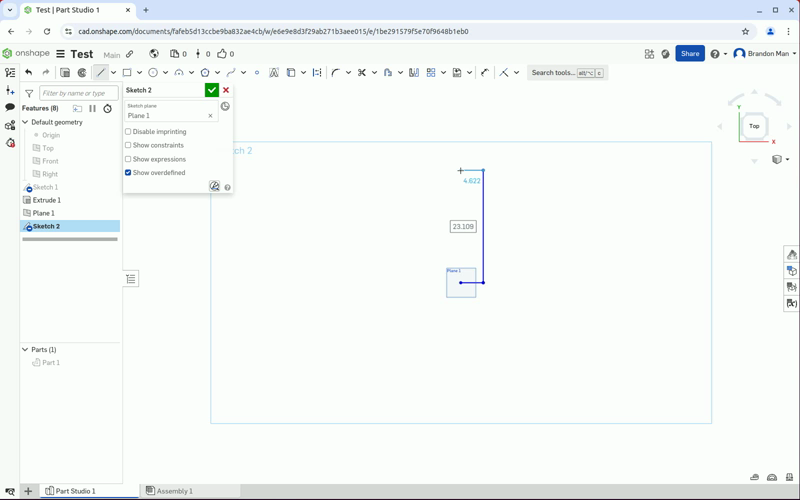
click(460, 170)
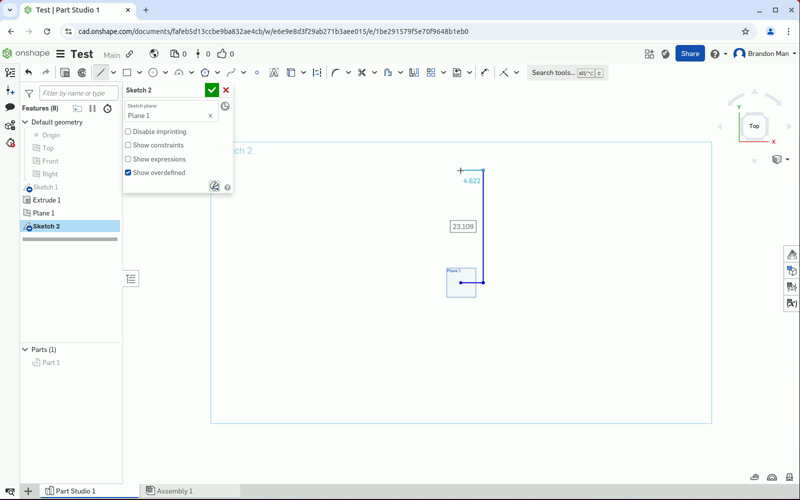
key_up(shift)
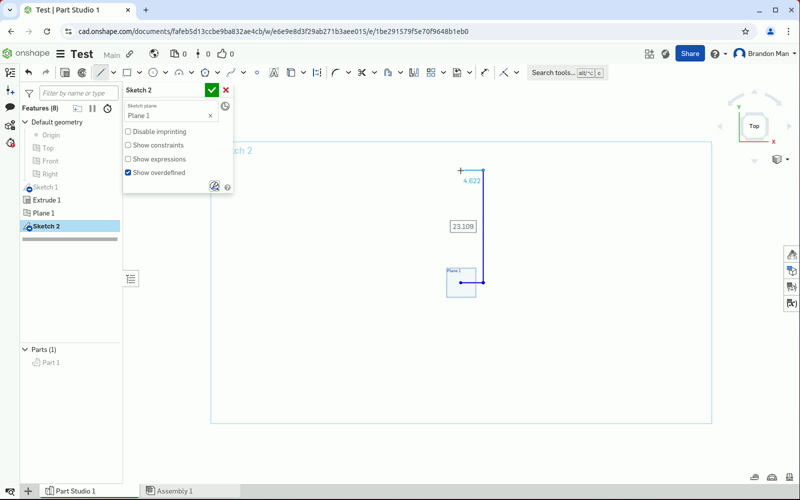
key_down(shift)
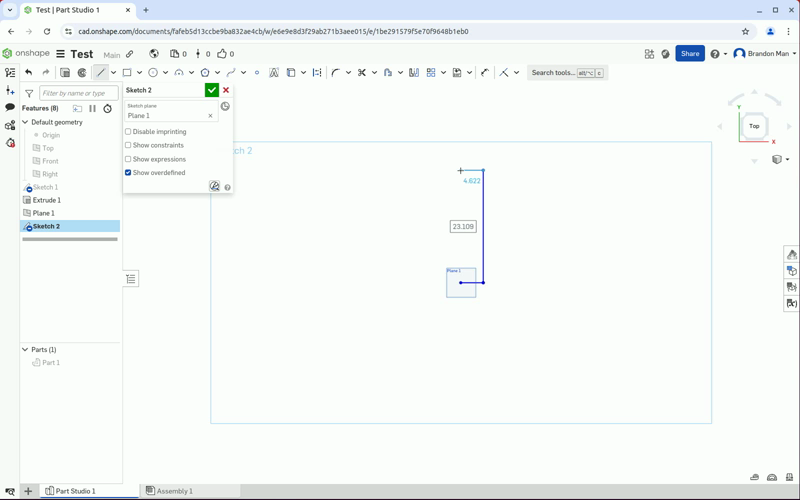
mouse_move(460, 282)
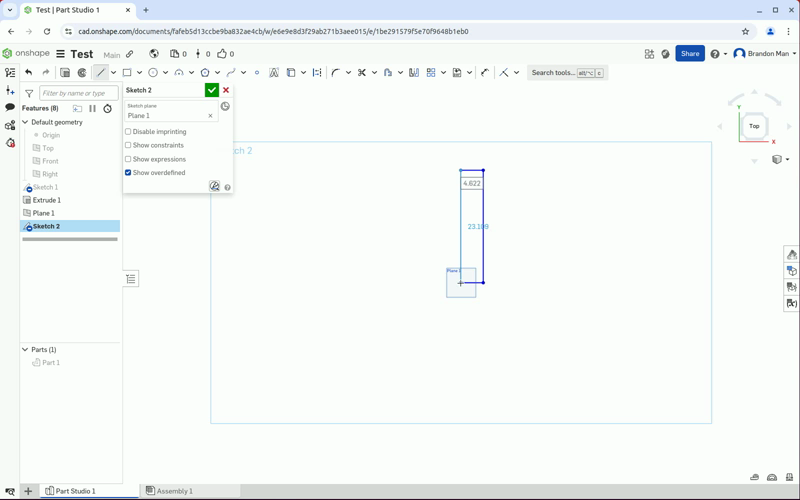
key_up(shift)
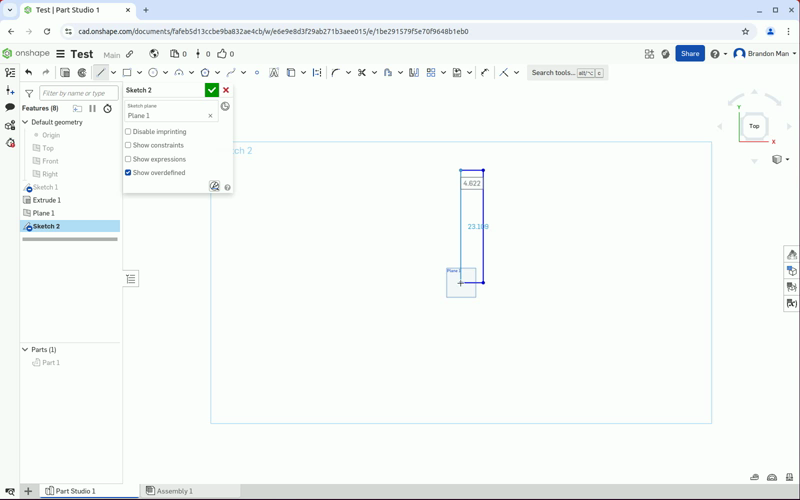
click(460, 282)
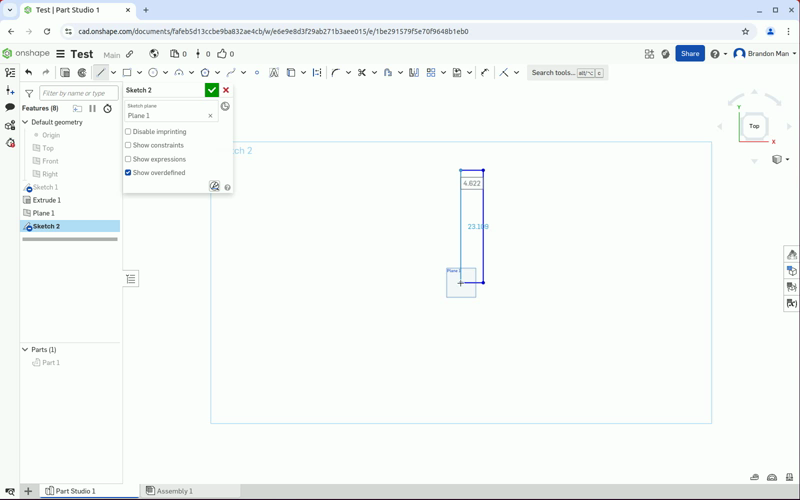
key(esc)
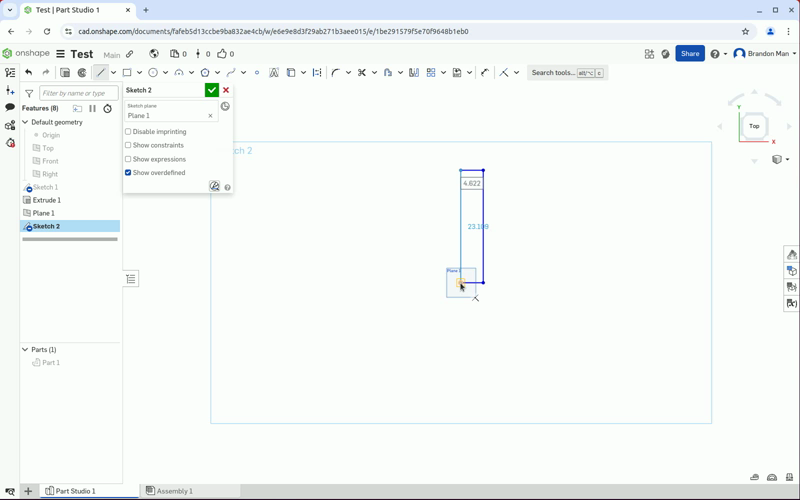
mouse_move(464, 187)
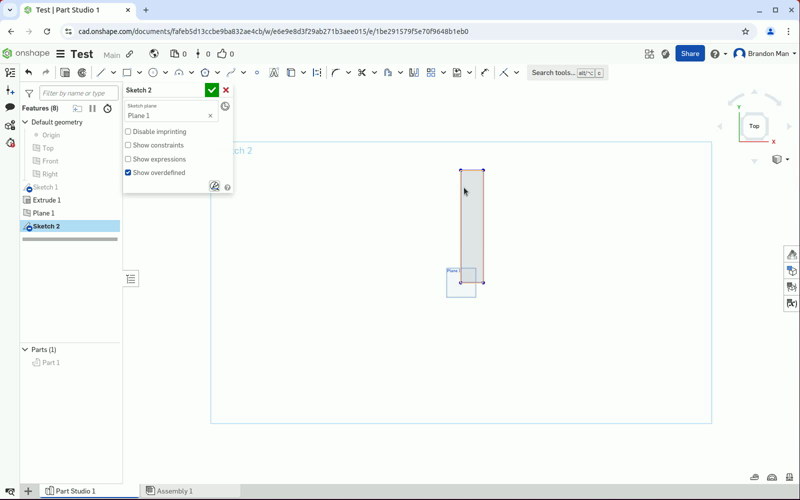
click(464, 187)
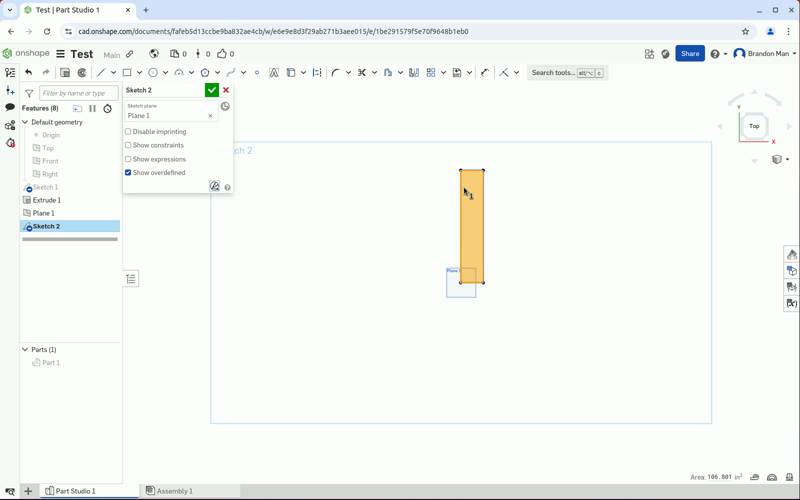
mouse_move(73, 352)
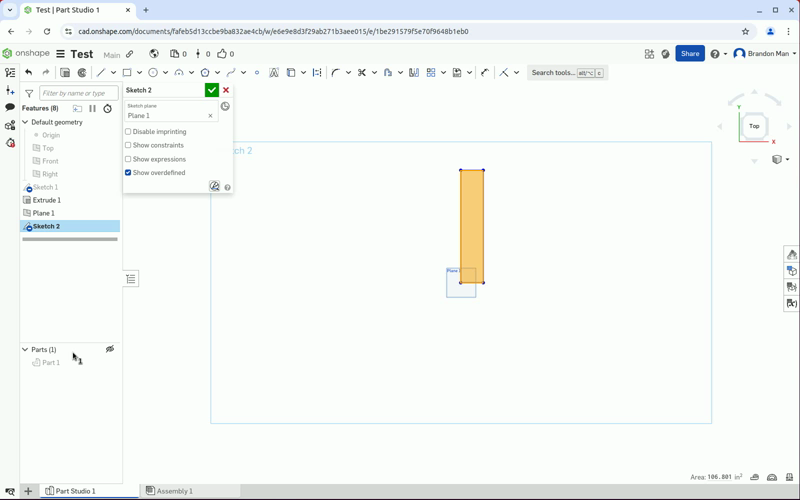
key(shift+y)
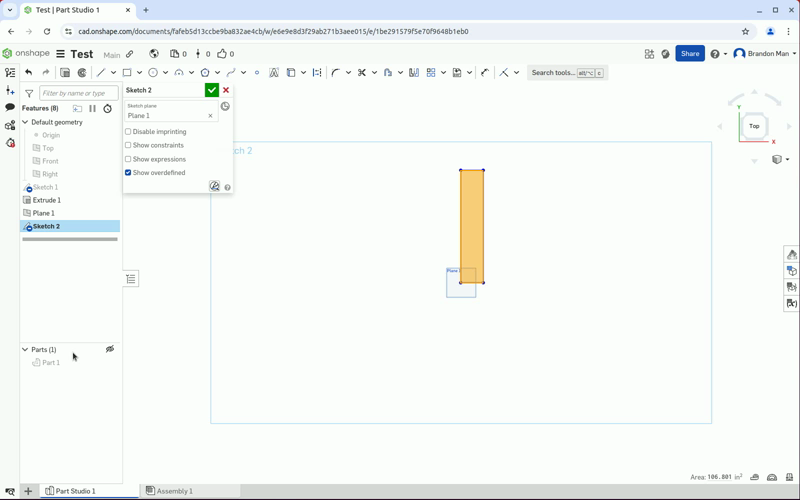
key(shift+e)
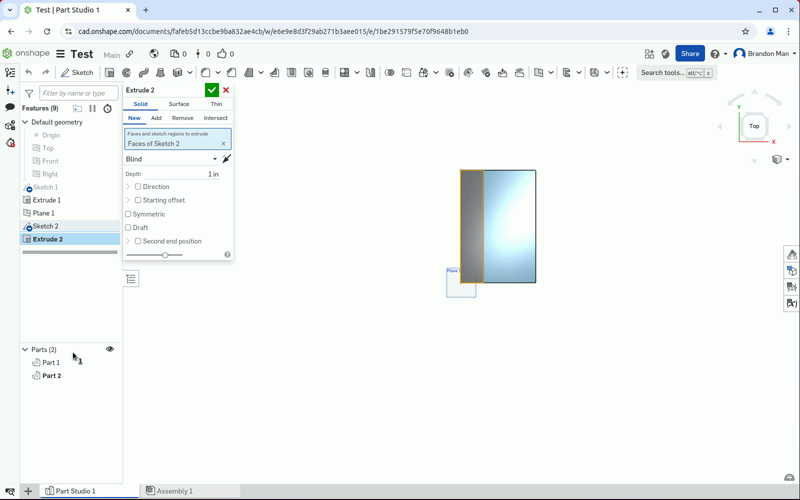
mouse_move(143, 106)
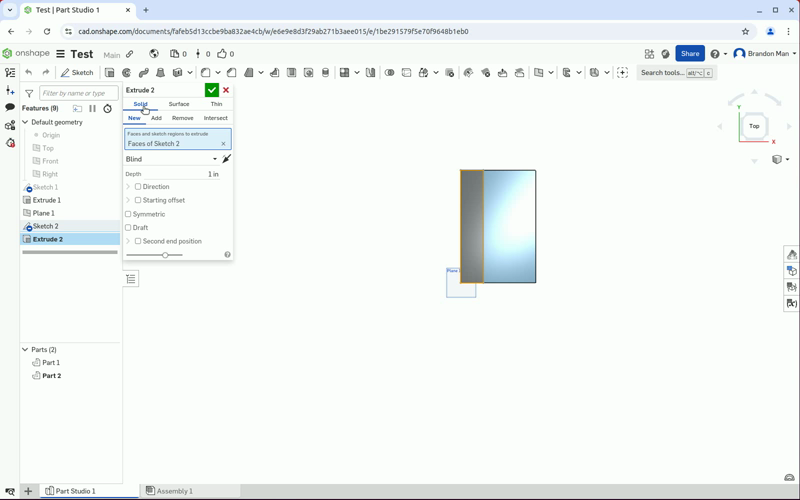
click(143, 106)
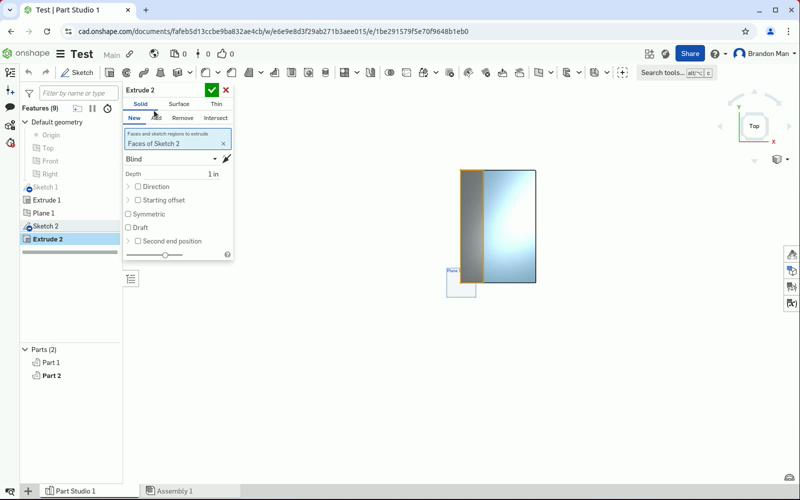
mouse_move(186, 120)
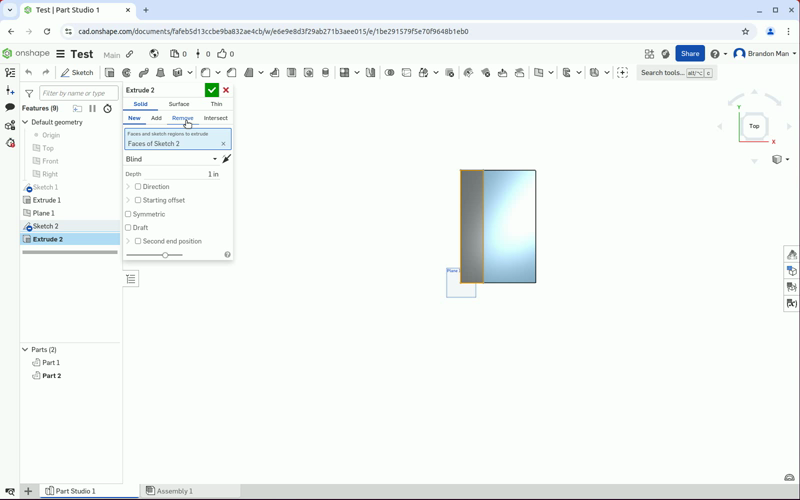
click(186, 120)
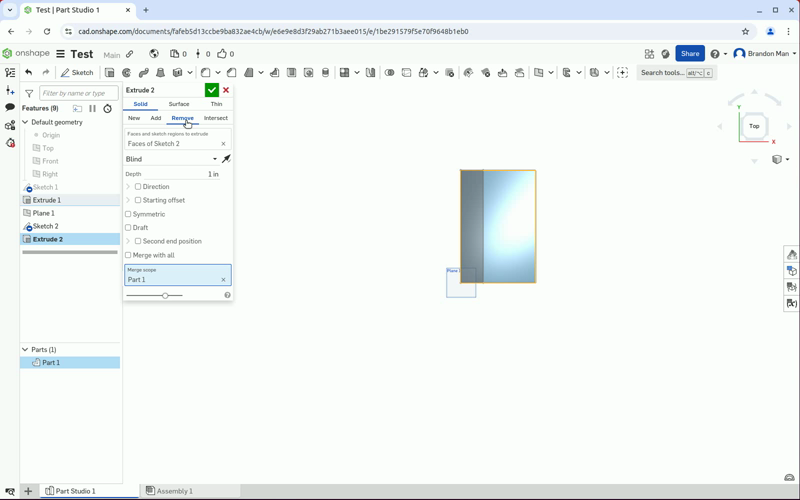
key(tab, 4)
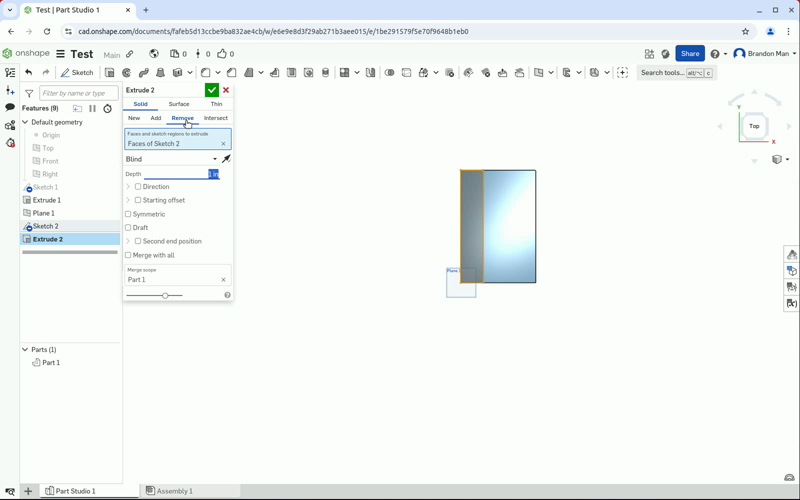
text(4.574)
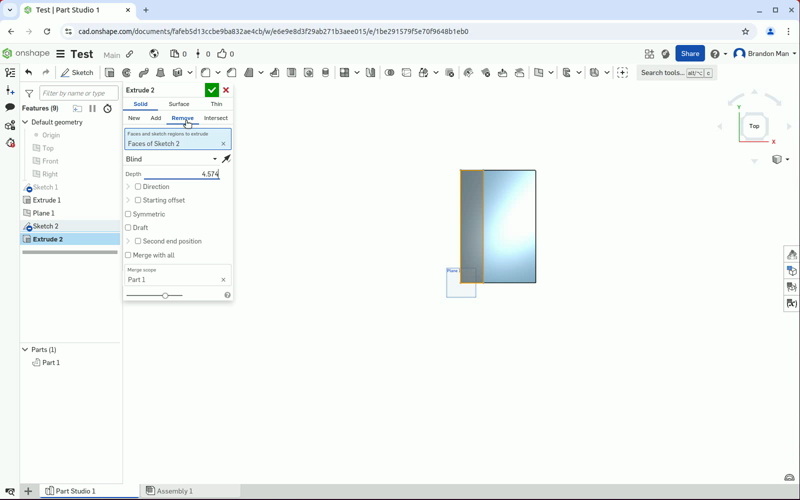
key(tab, 6)
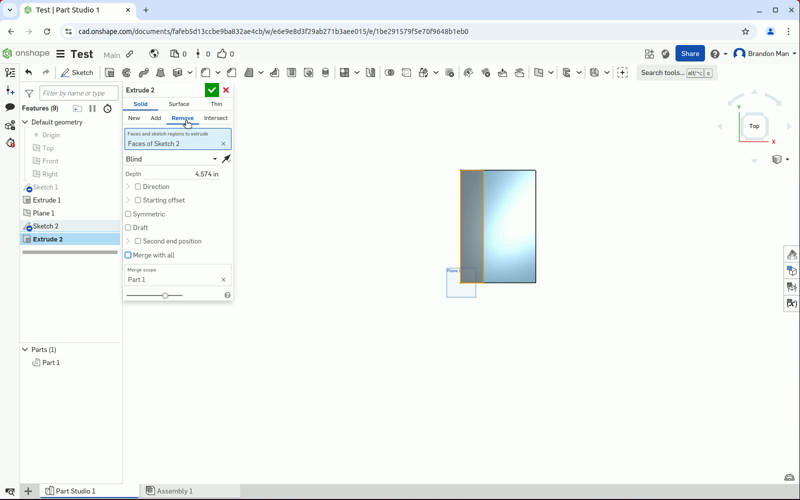
key(space)
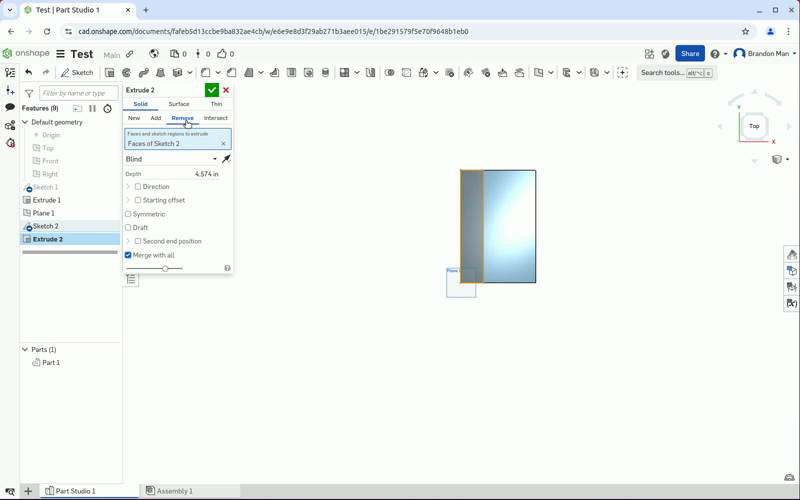
key(enter)
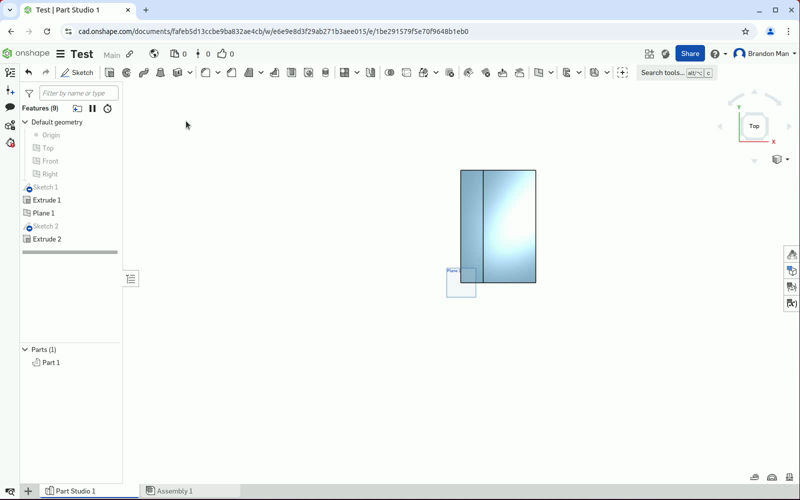
key(shift+h)
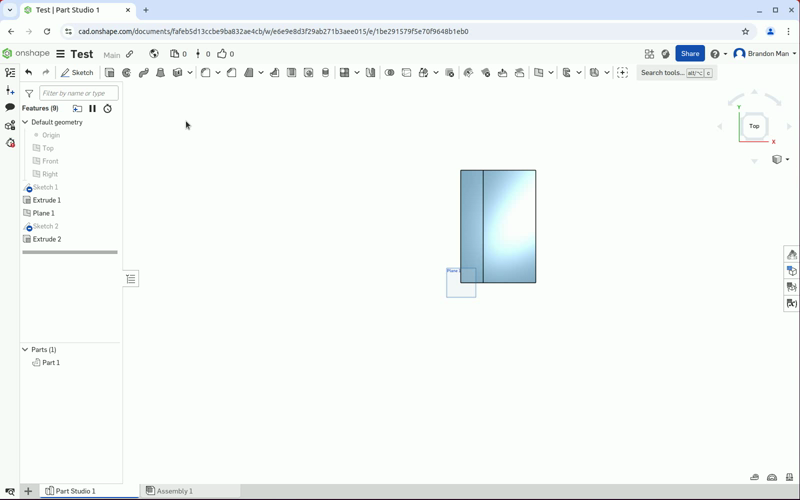
key(shift+h)
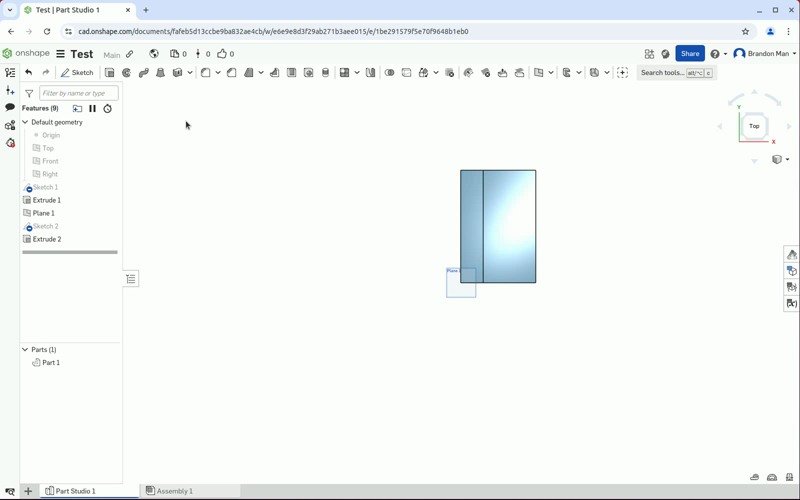
mouse_move(73, 189)
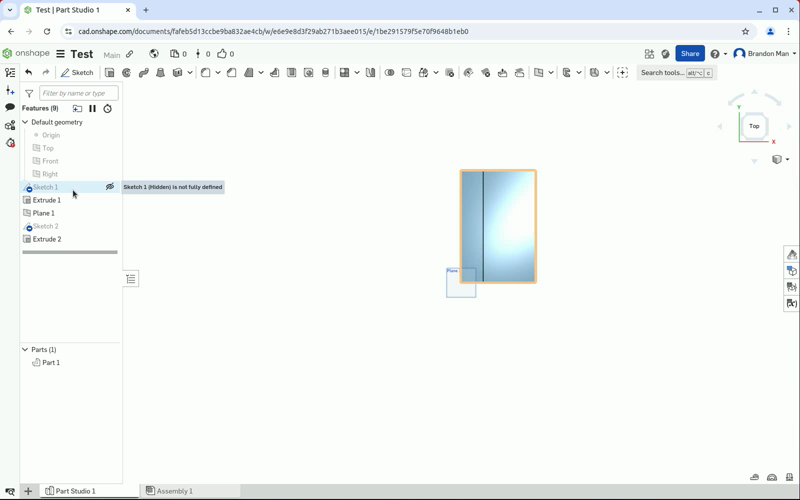
click(73, 189)
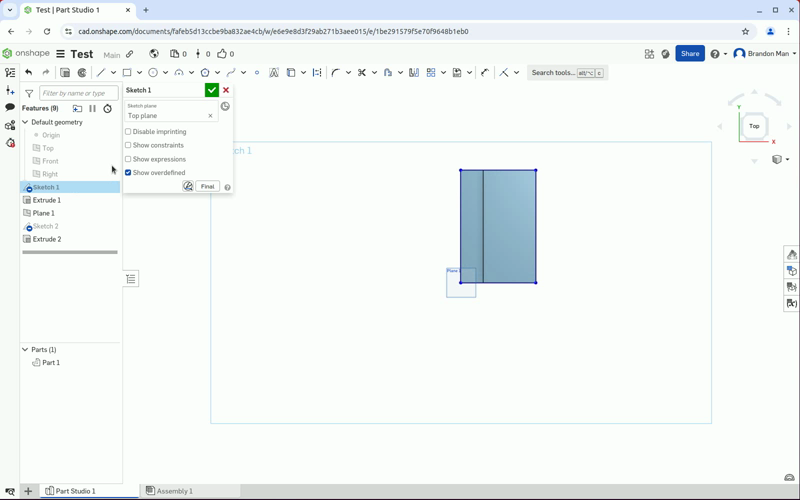
mouse_move(229, 92)
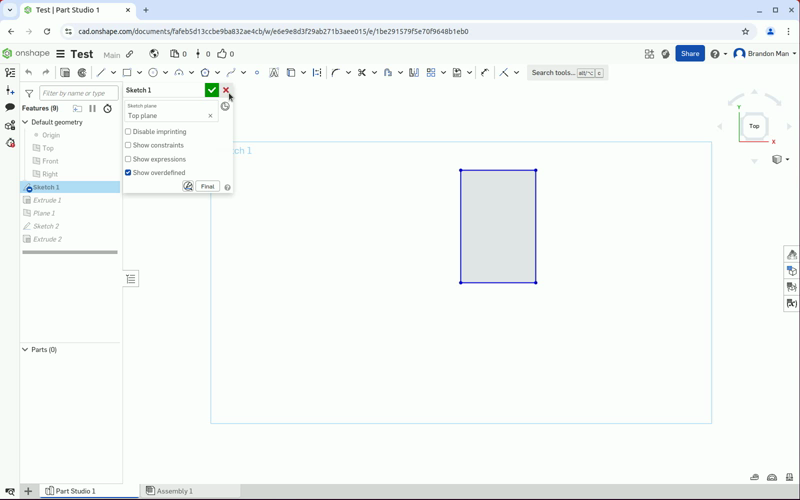
click(229, 92)
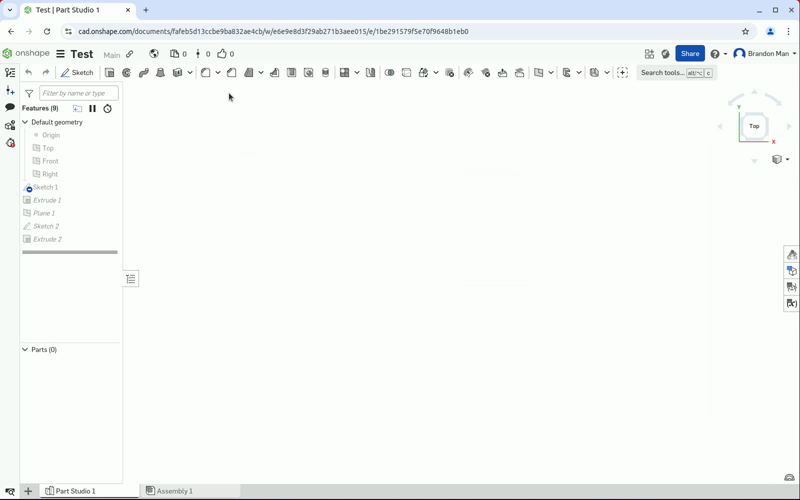
key(shift+s)
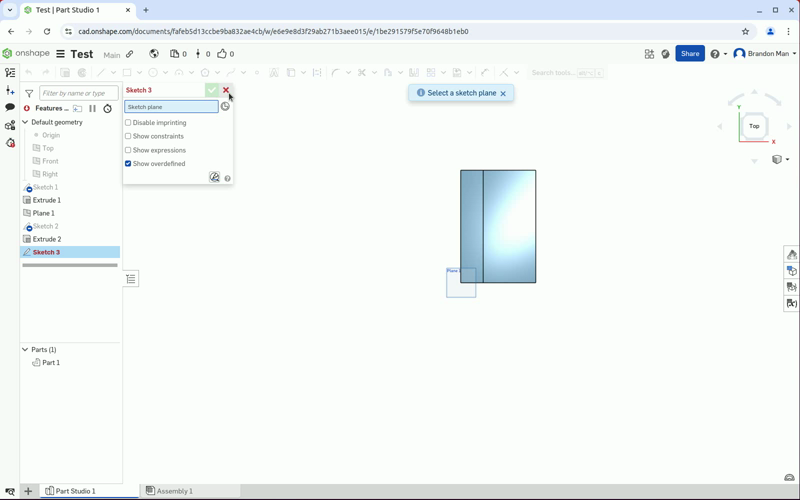
mouse_move(73, 215)
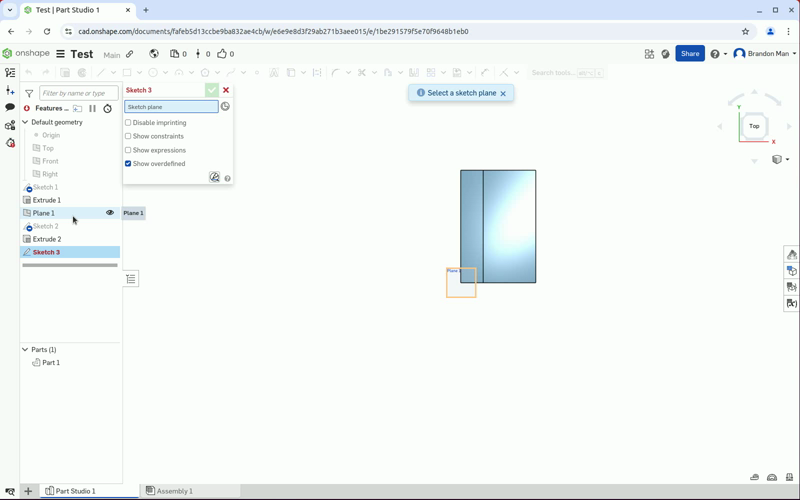
click(73, 215)
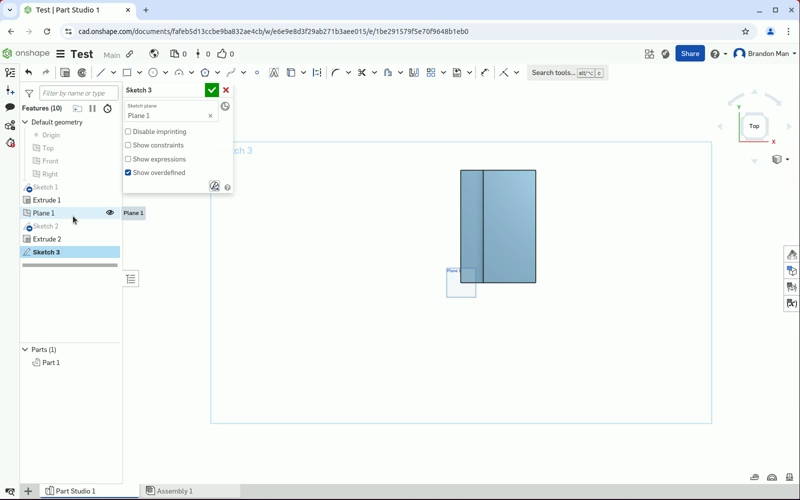
mouse_move(73, 352)
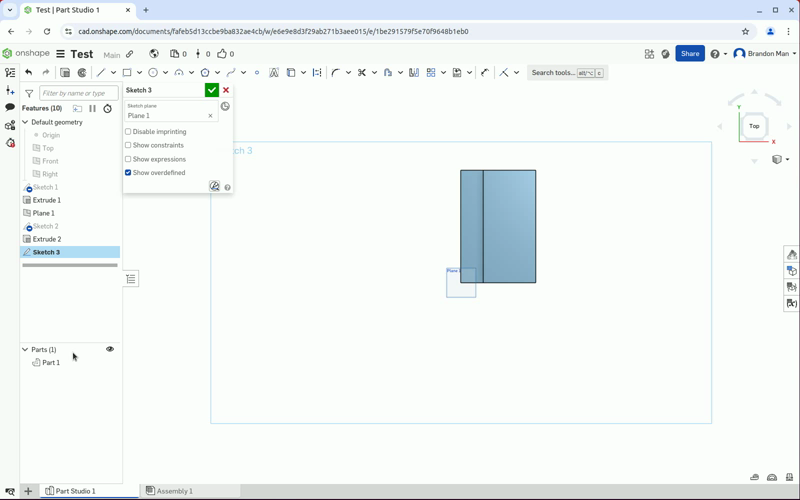
key(y)
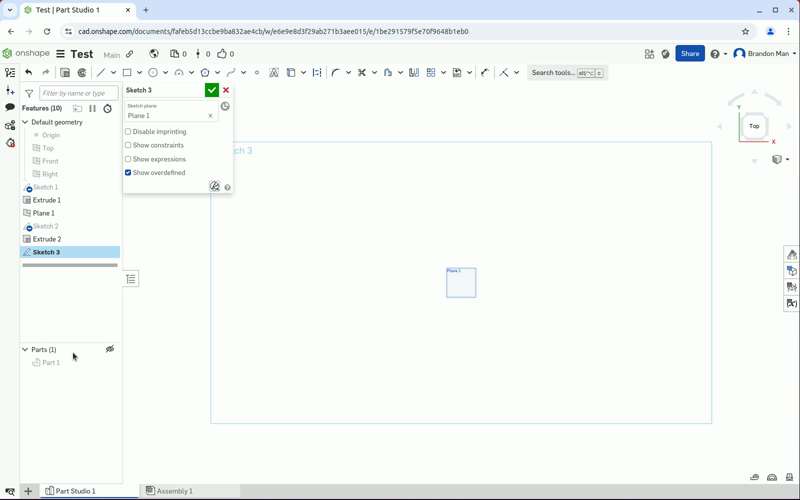
key(c)
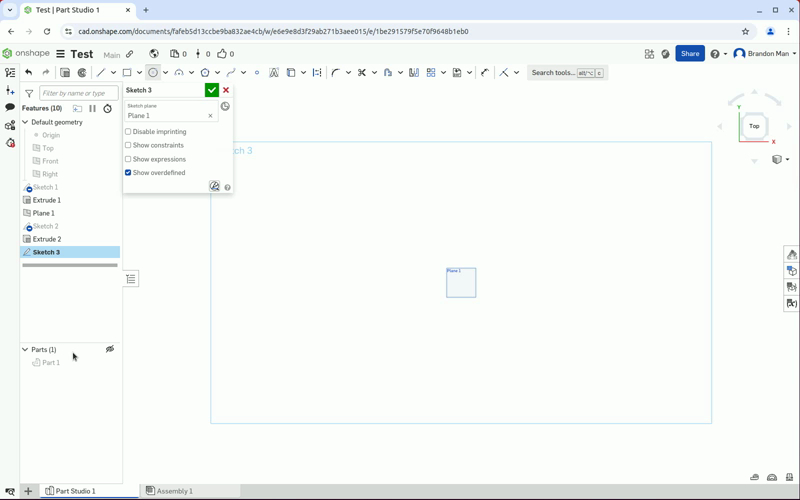
key_down(shift)
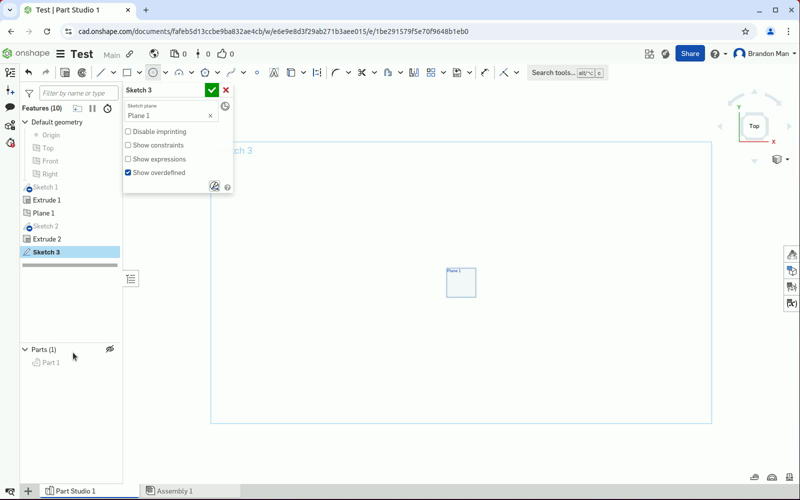
mouse_move(510, 226)
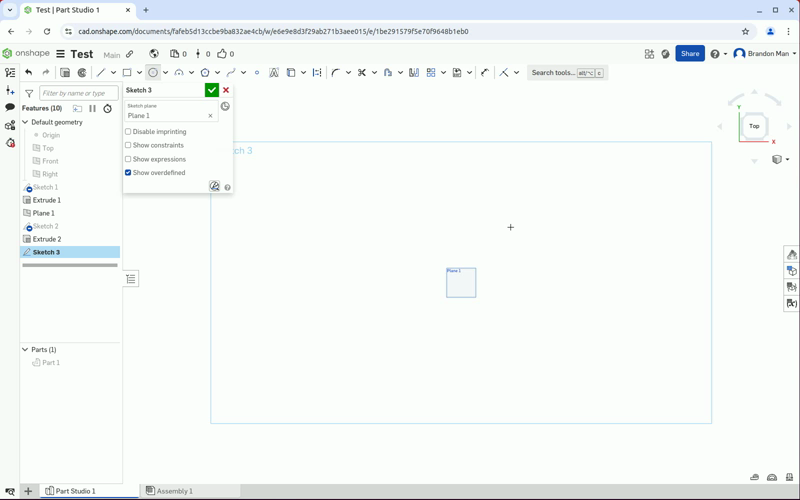
click(510, 226)
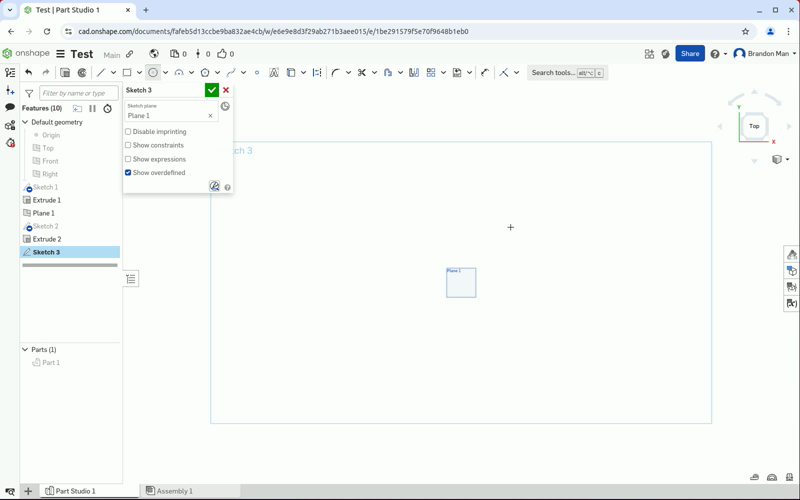
key_up(shift)
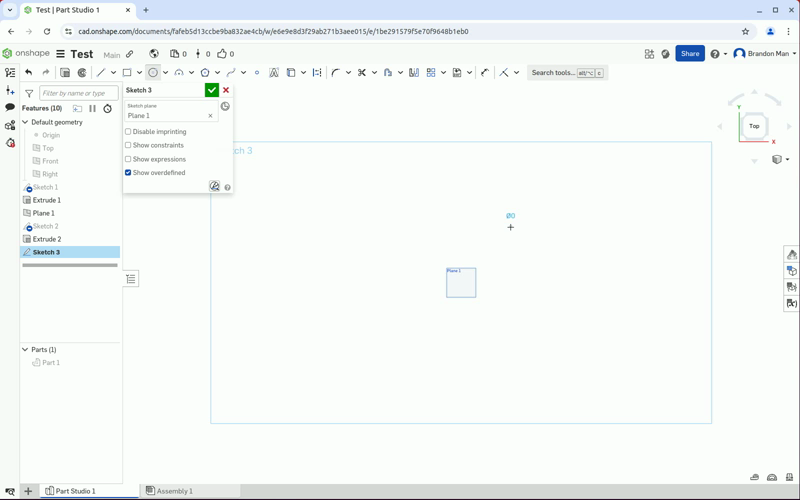
mouse_move(526, 226)
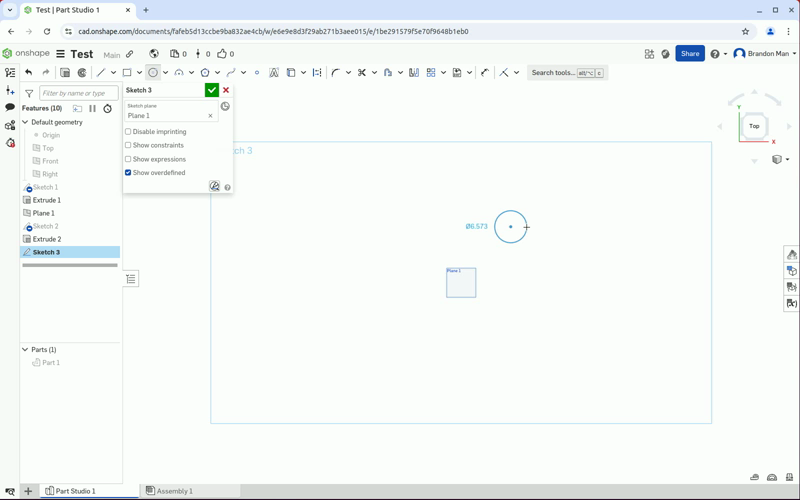
click(526, 226)
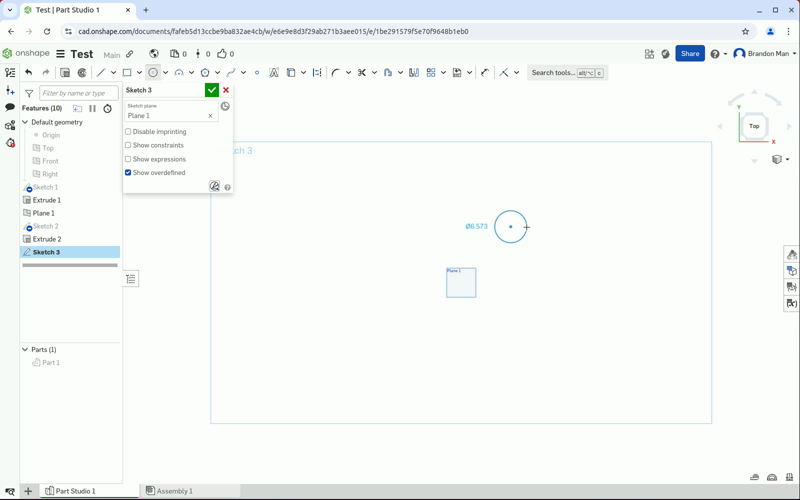
key(esc)
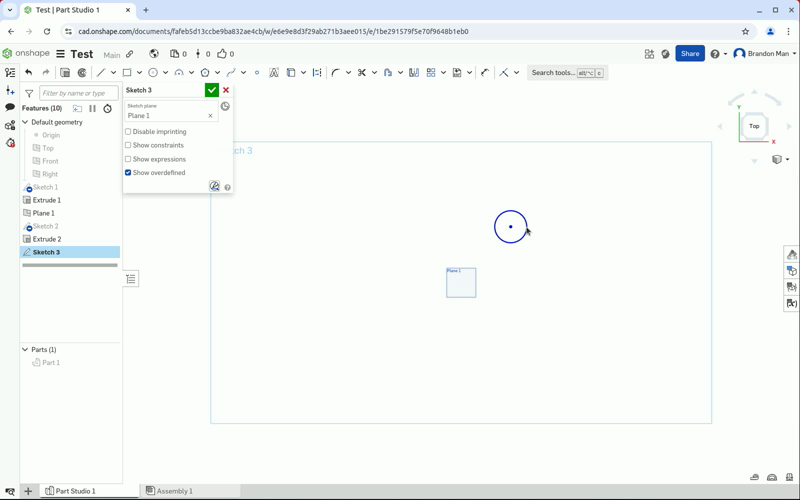
mouse_move(508, 231)
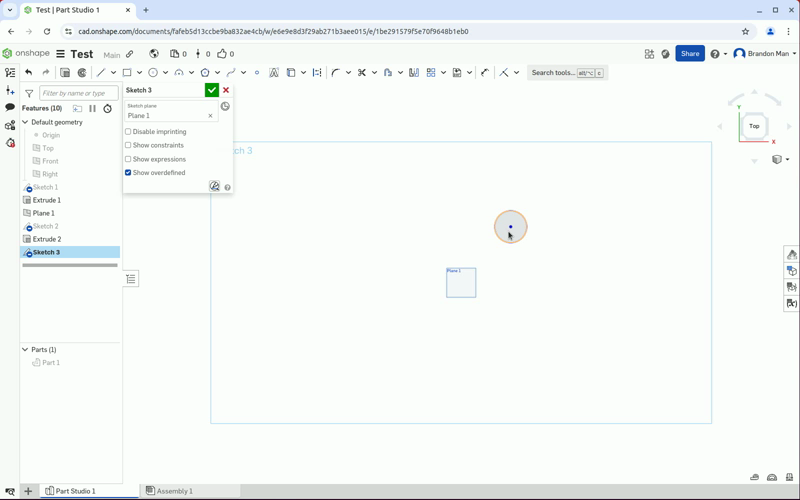
scroll(6)
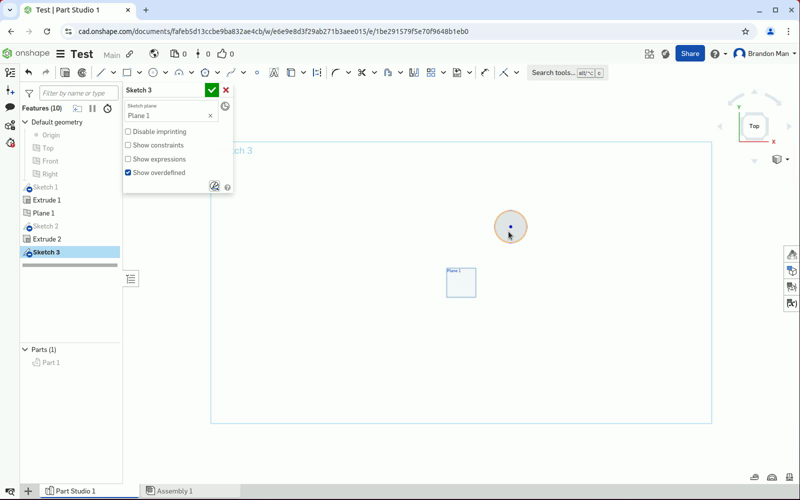
scroll(6)
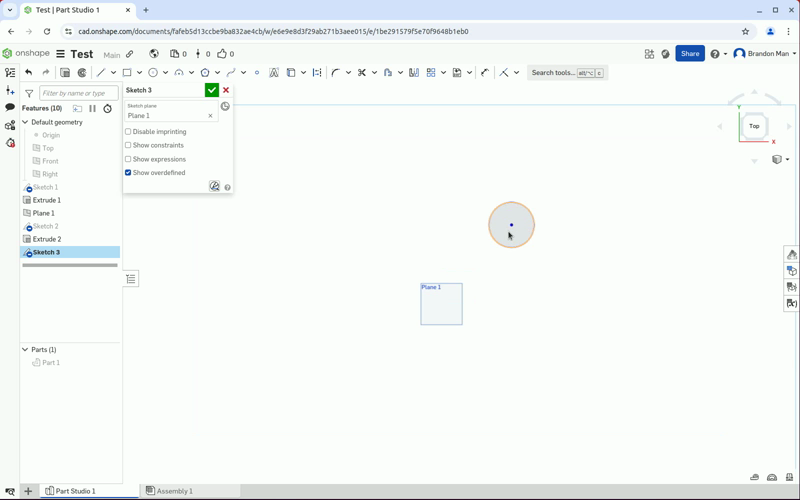
scroll(6)
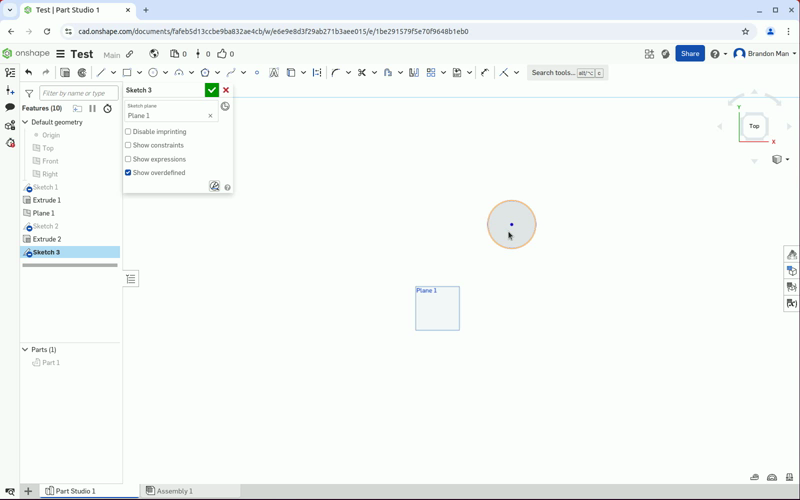
scroll(6)
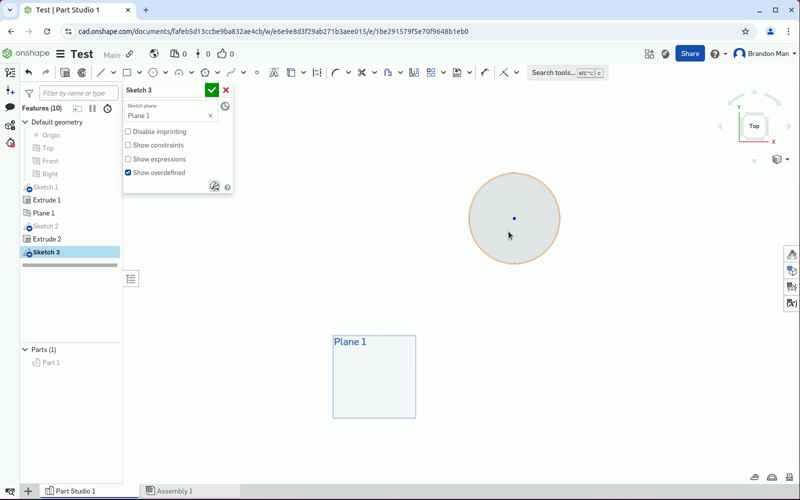
scroll(6)
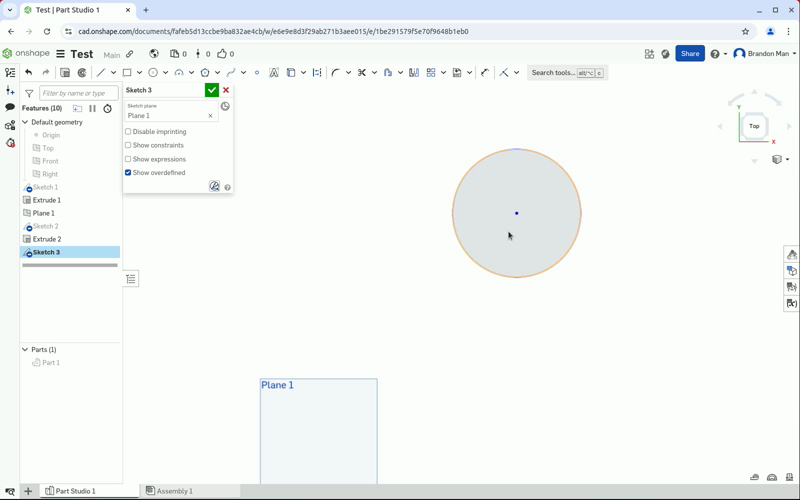
scroll(6)
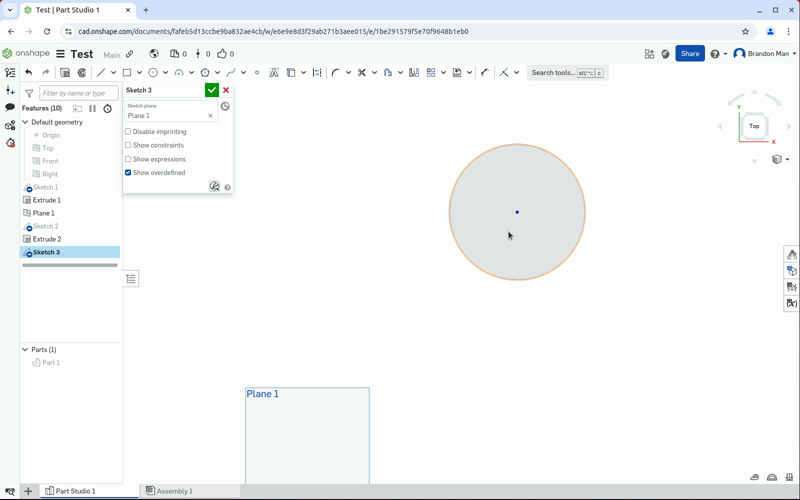
scroll(6)
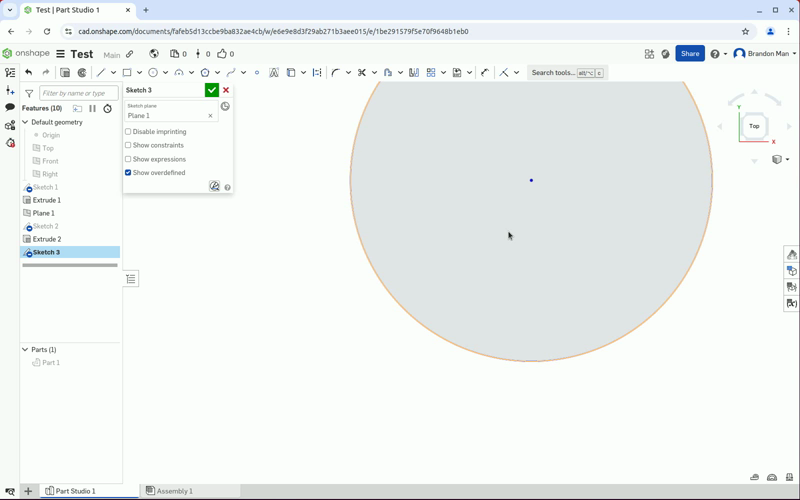
click(508, 231)
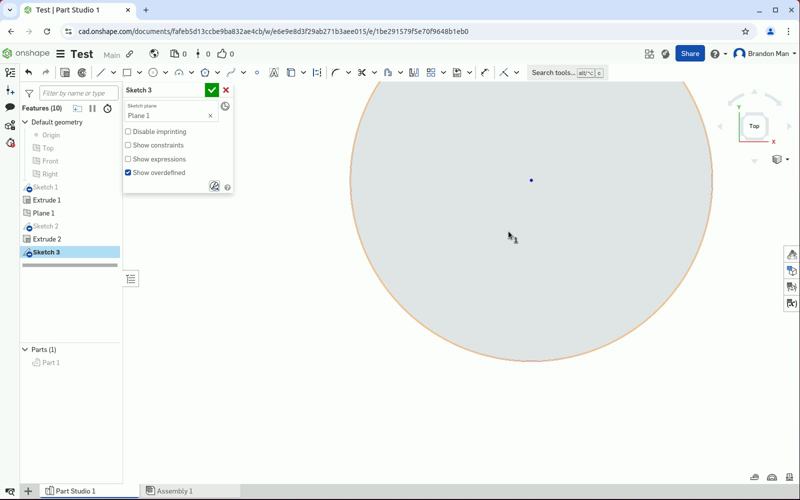
scroll(-6)
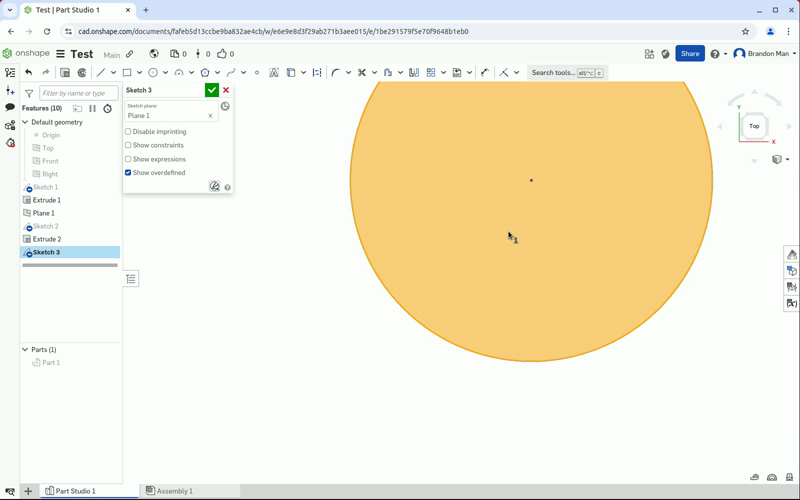
scroll(-6)
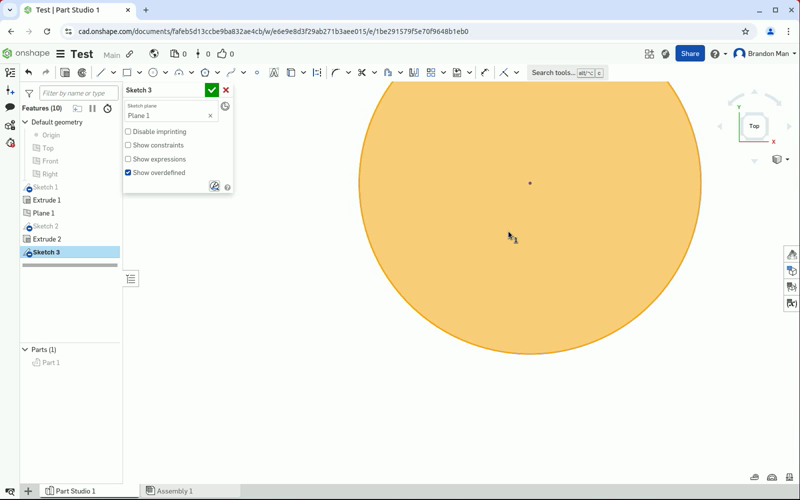
scroll(-6)
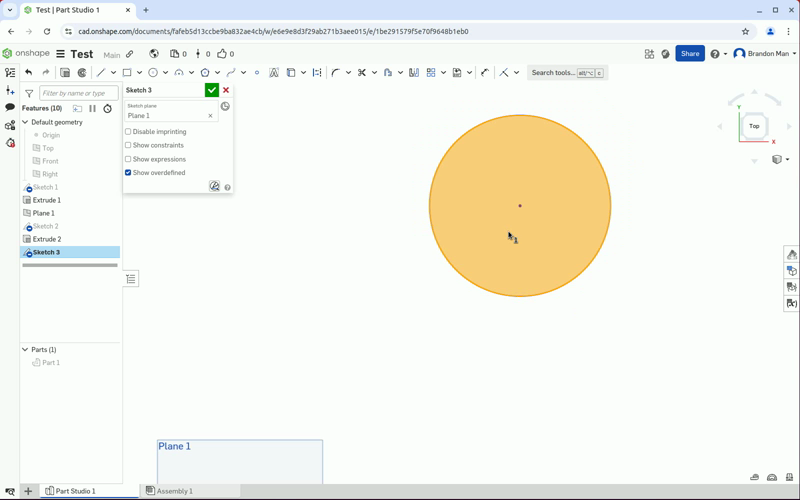
scroll(-6)
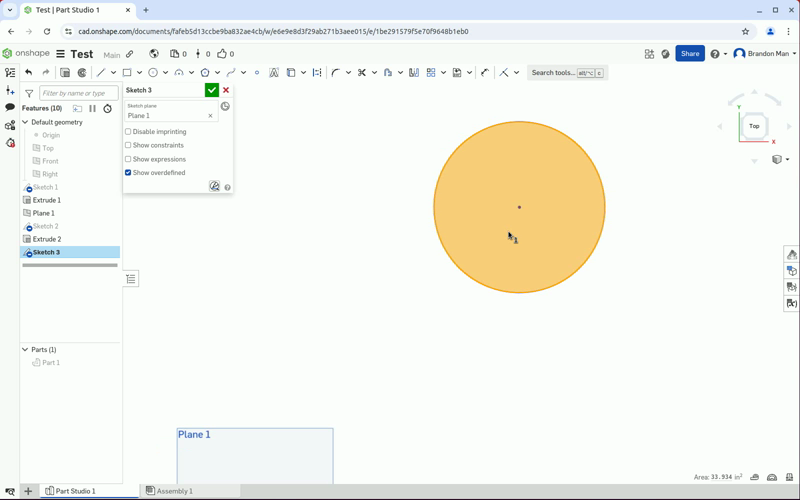
scroll(-6)
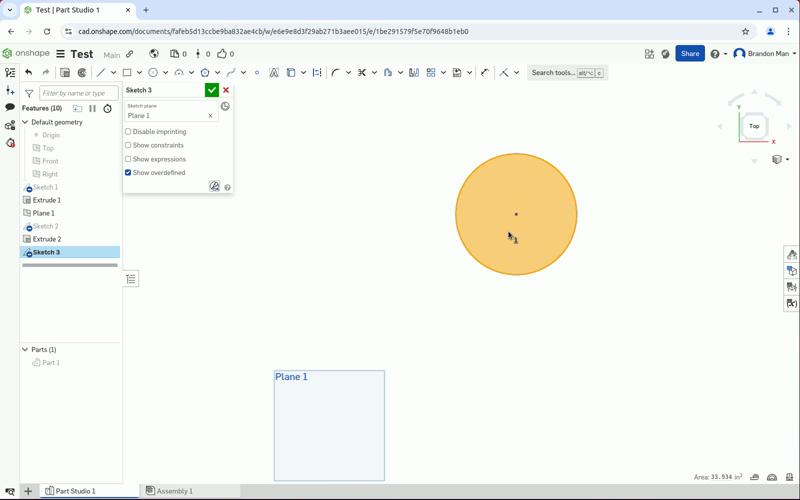
scroll(-6)
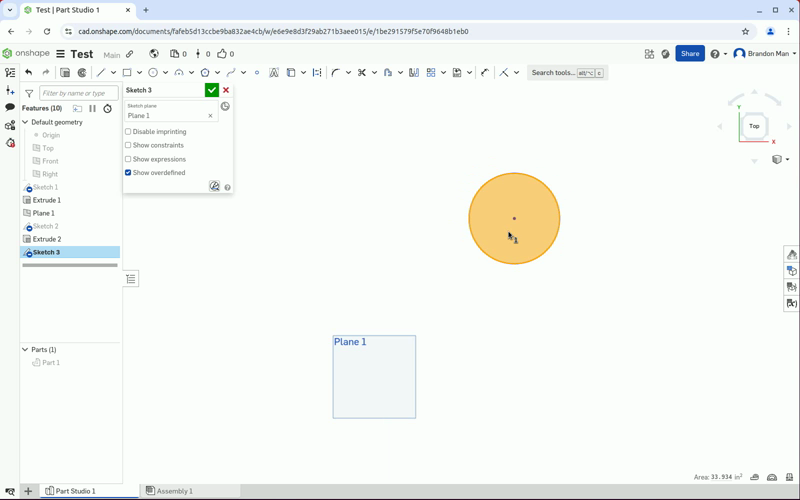
scroll(-6)
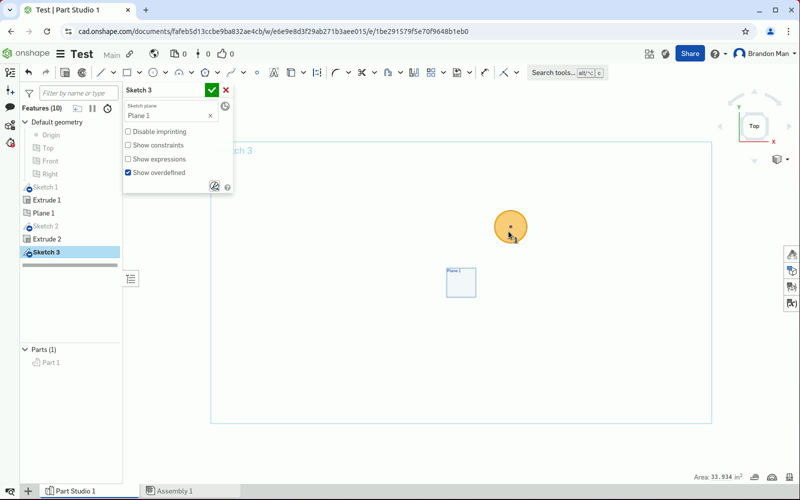
mouse_move(73, 352)
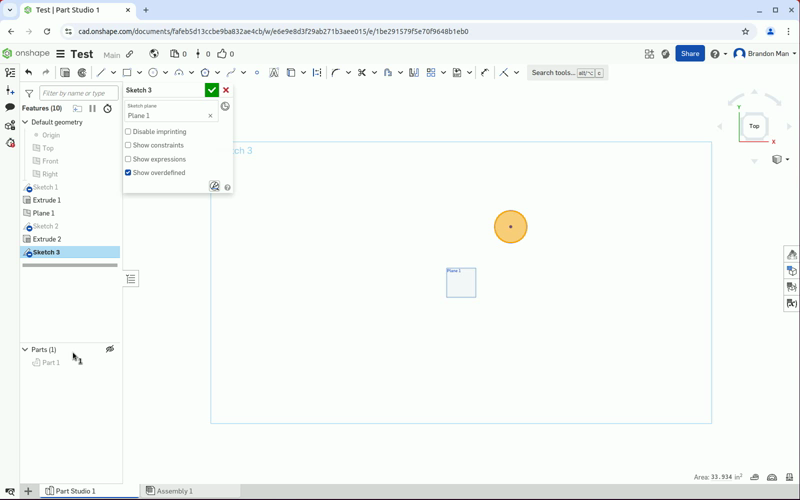
key(shift+y)
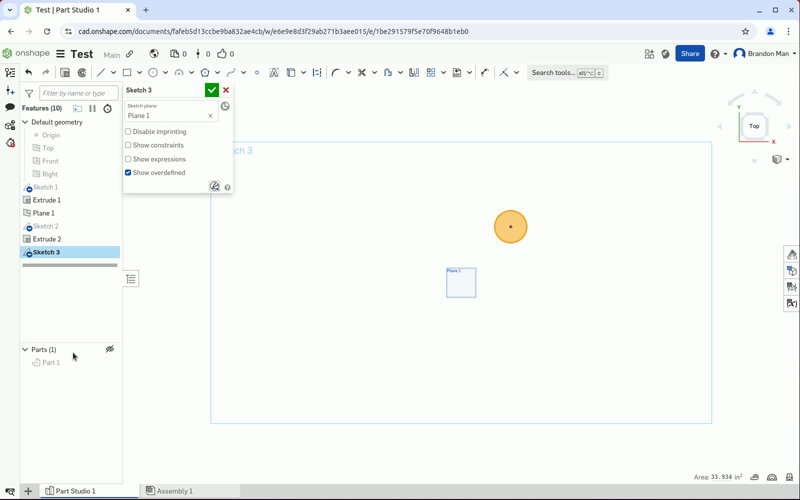
key(shift+e)
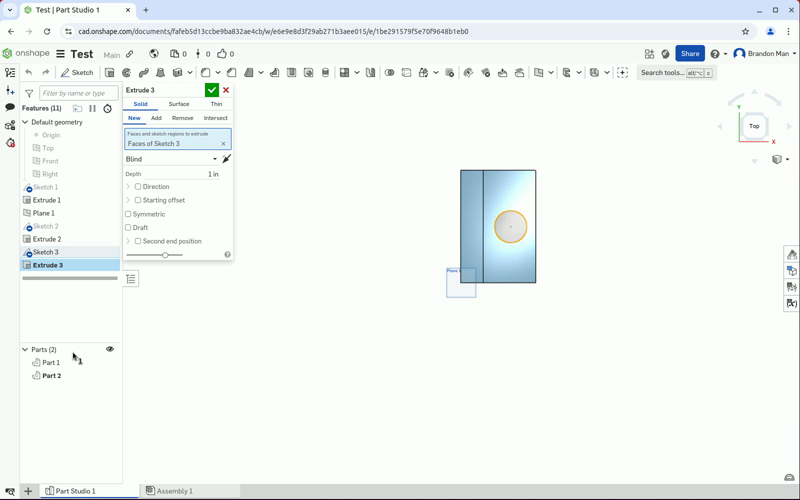
mouse_move(143, 106)
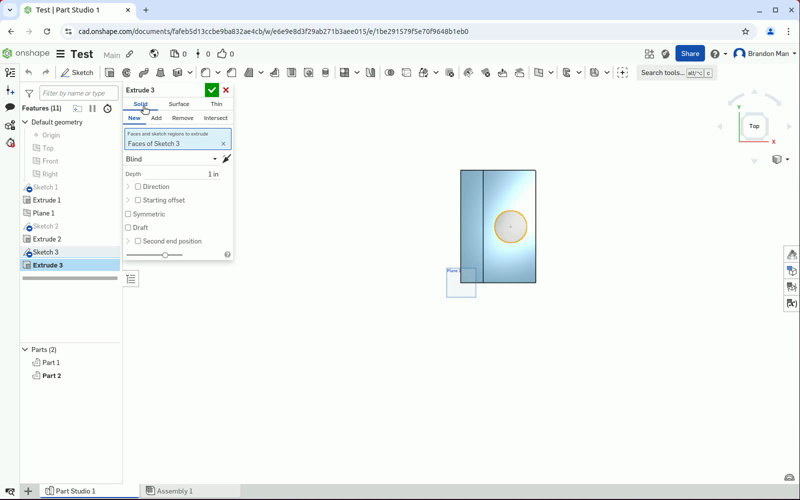
click(143, 106)
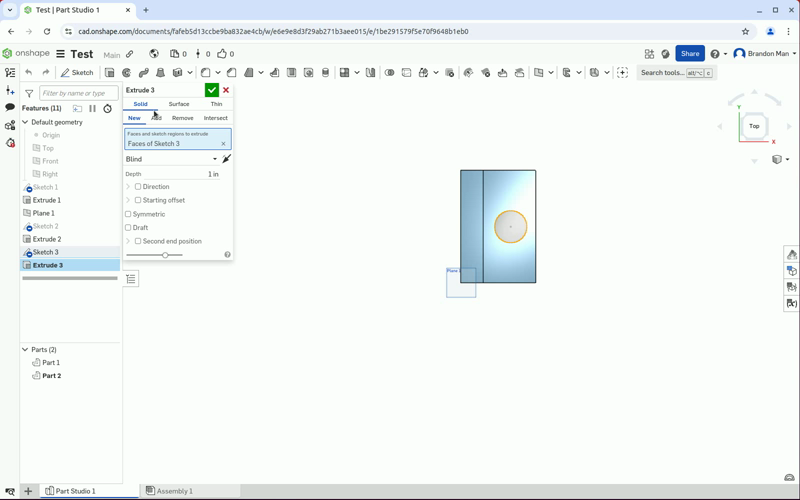
mouse_move(186, 120)
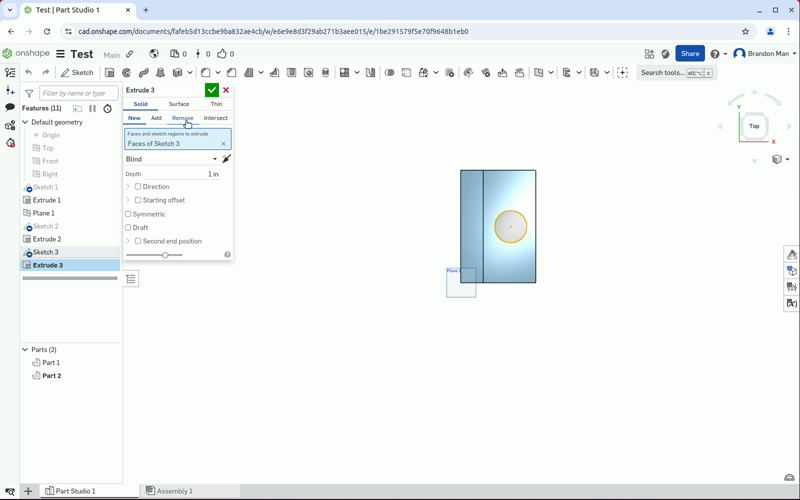
click(186, 120)
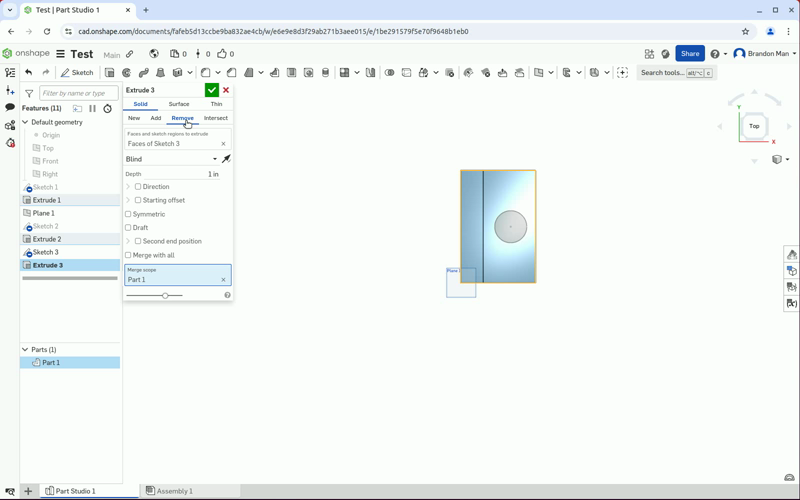
key(tab, 4)
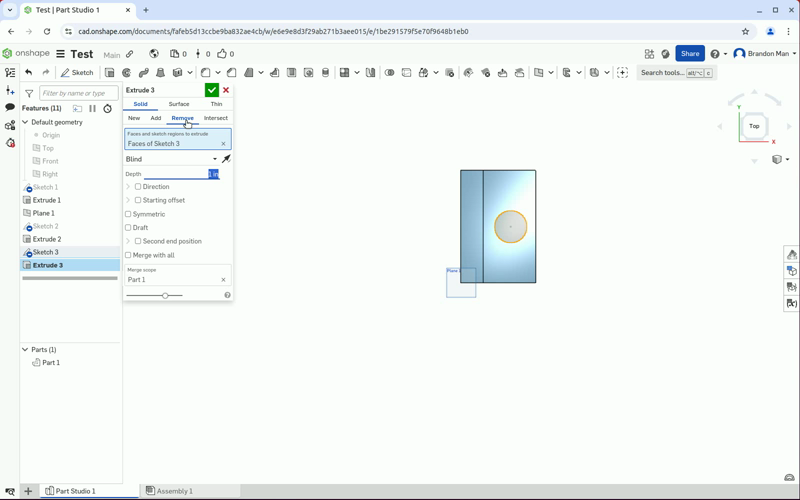
text(30.811)
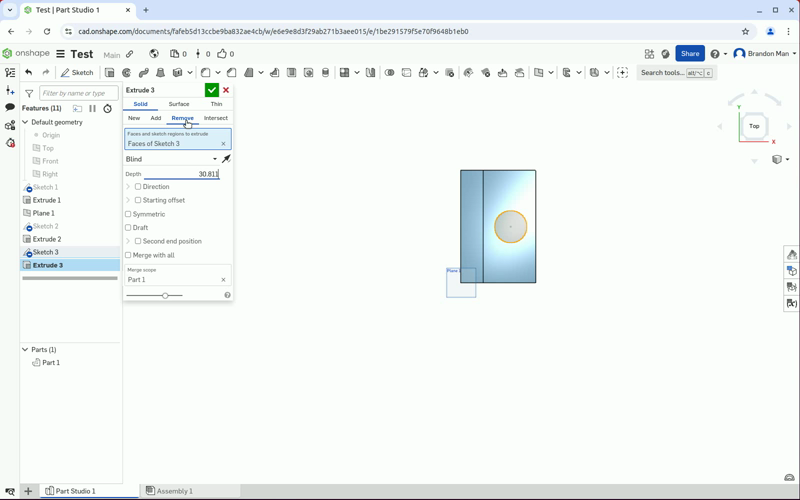
key(tab, 6)
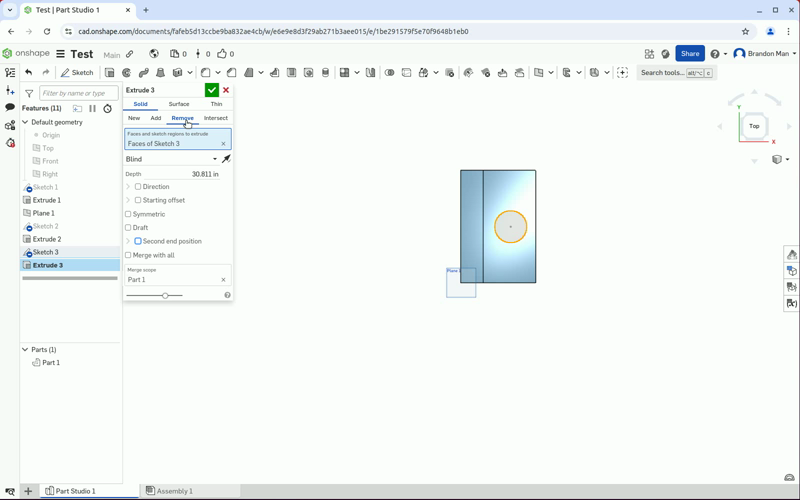
key(space)
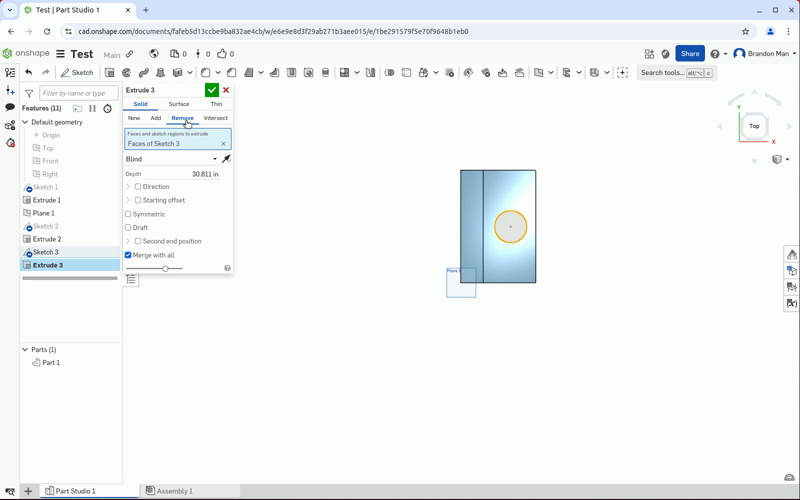
key(enter)
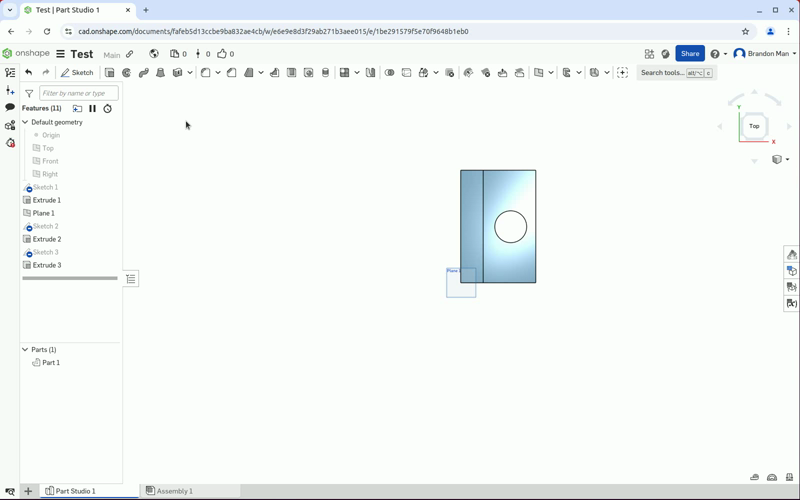
key(shift+h)
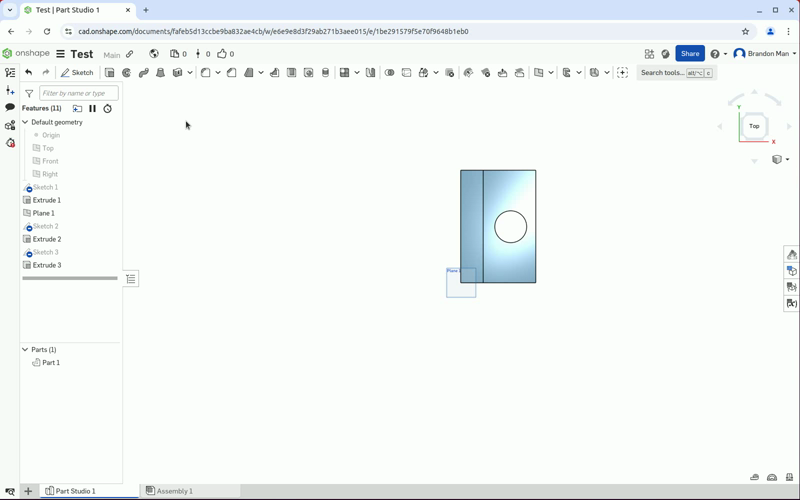
key(shift+h)
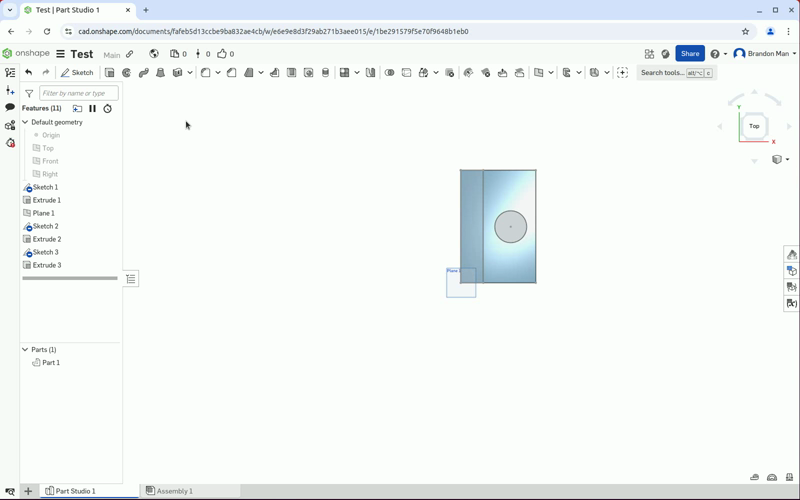
key(shift+7)
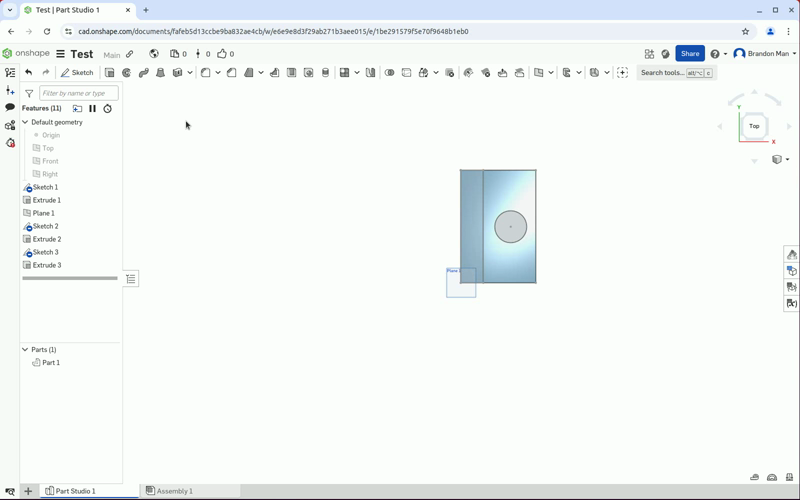
key(up, 3)
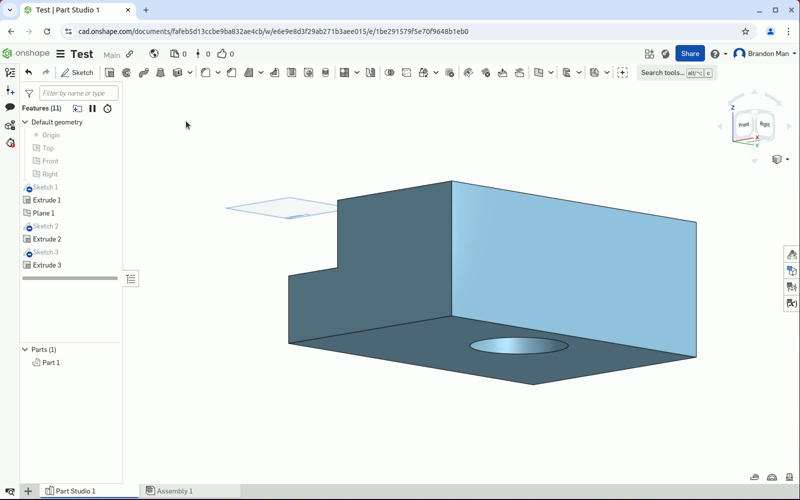
key(left, 3)
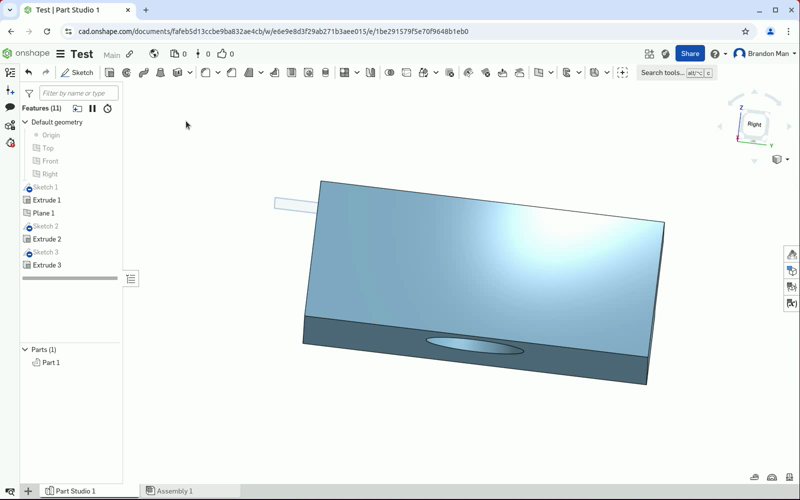
key(right, 3)
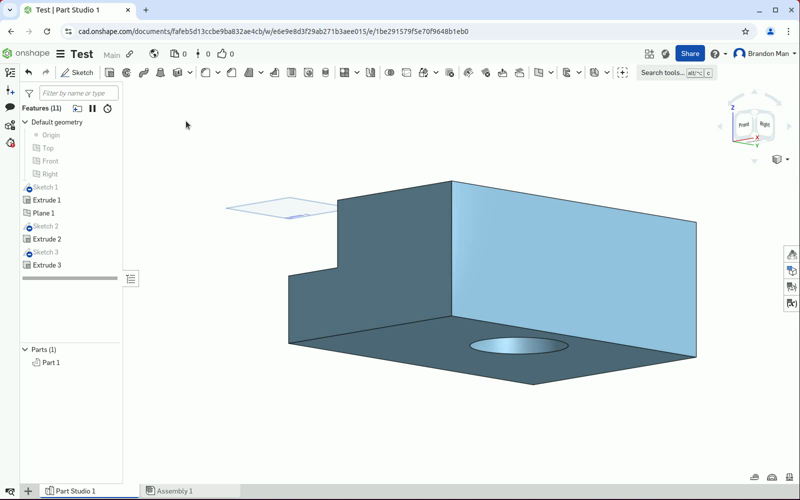
key(down, 3)
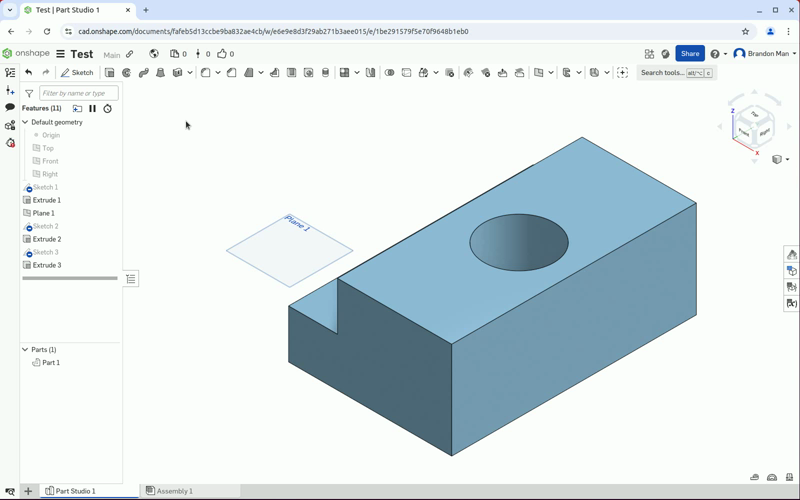
mouse_move(73, 189)
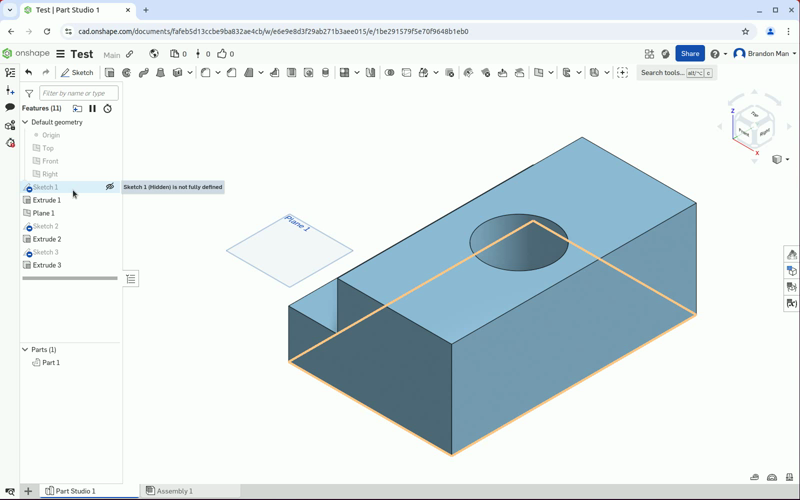
click(73, 189)